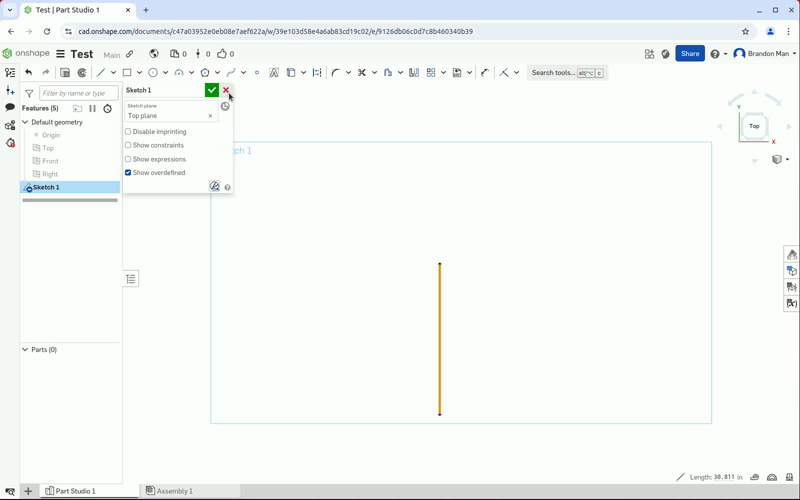
key(shift+h)
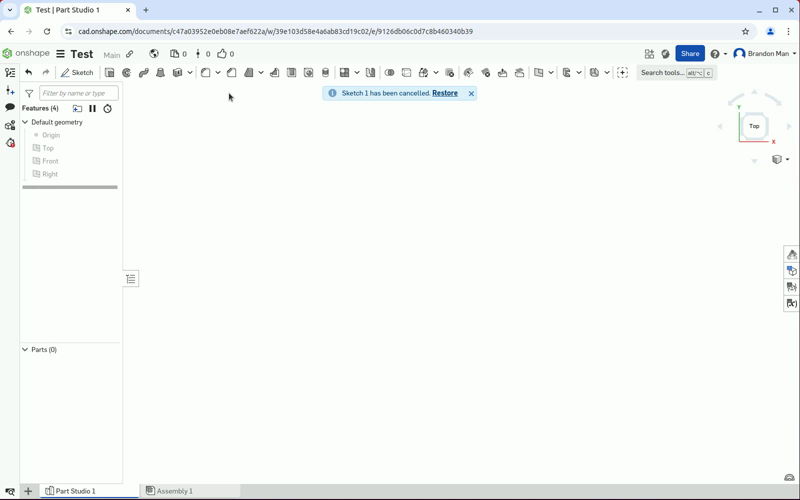
mouse_move(73, 352)
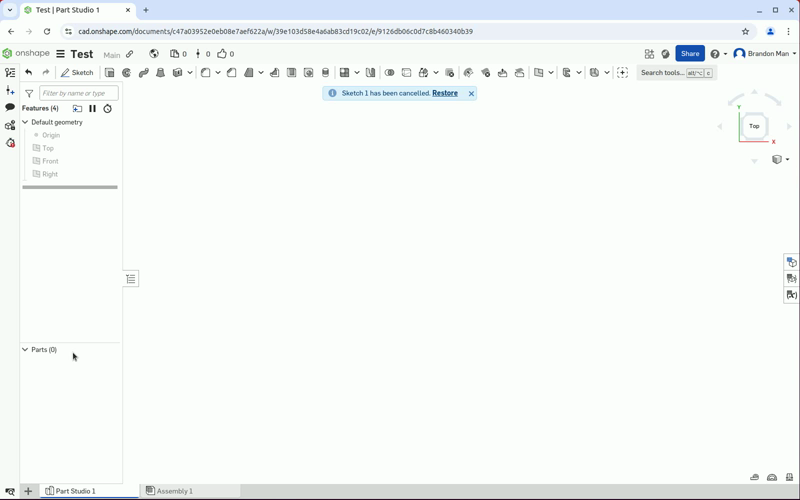
key(y)
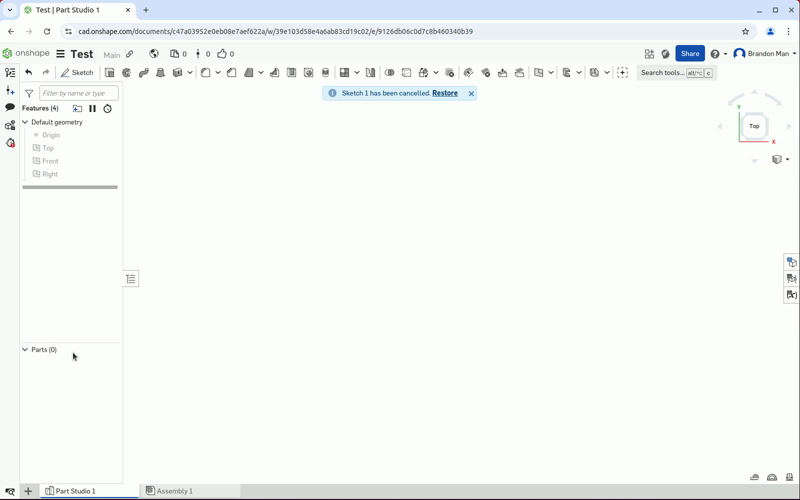
key(shift+p)
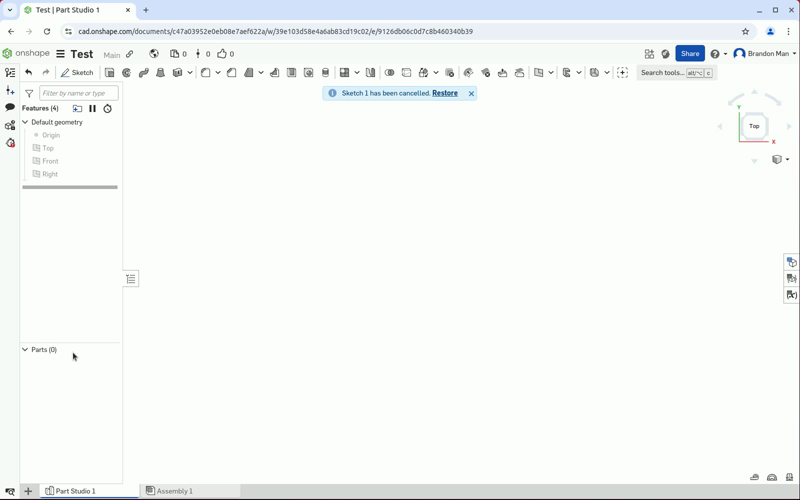
key(space)
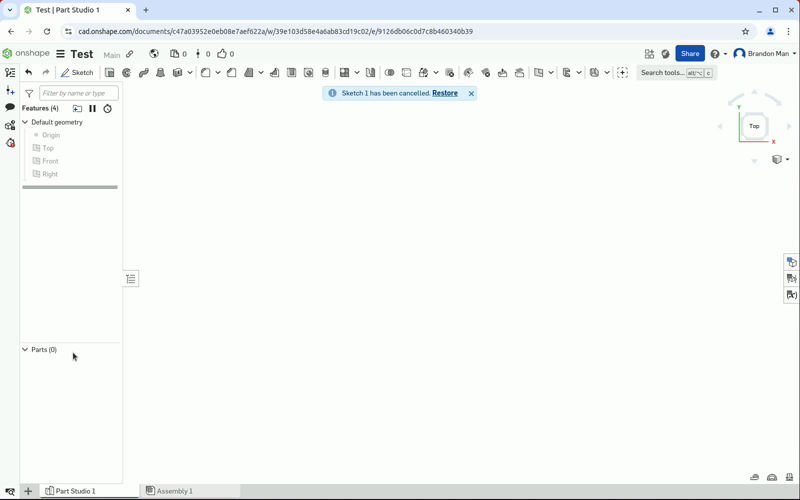
key_down(shift)
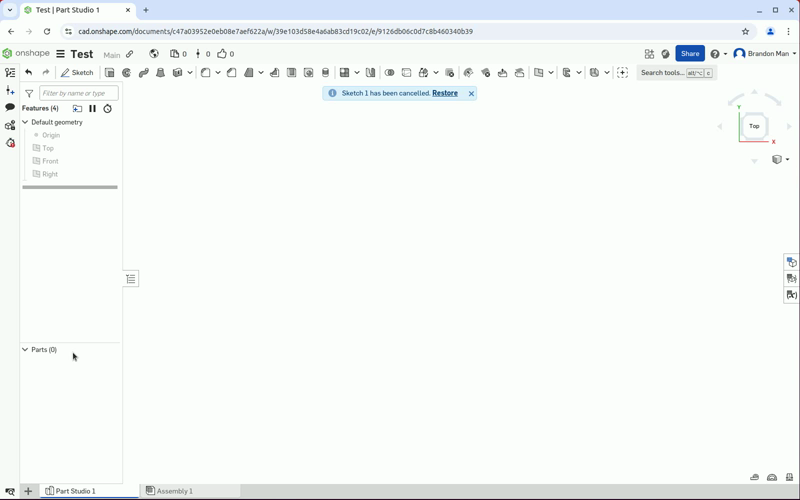
key(up)
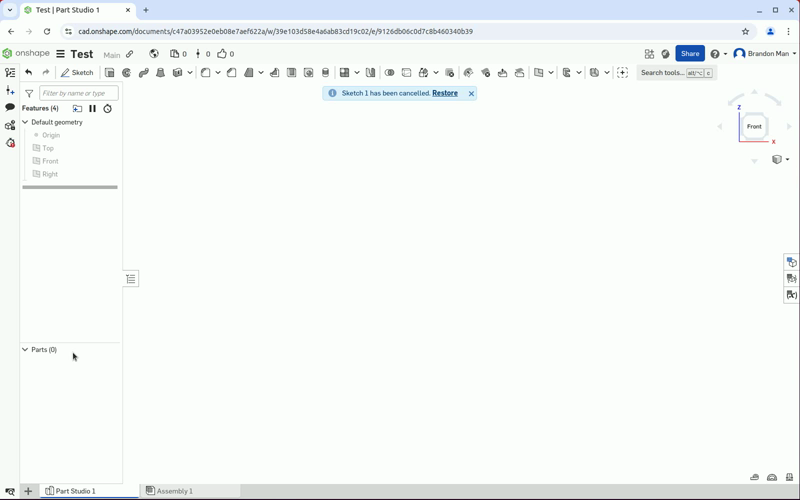
key_up(shift)
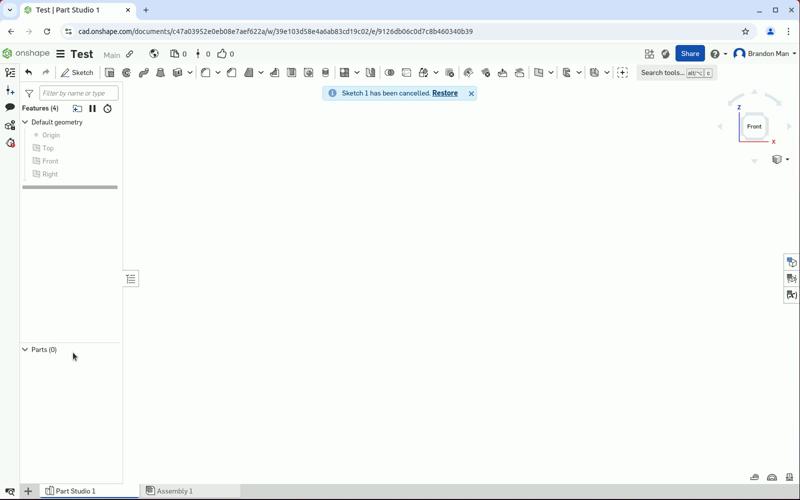
key(space)
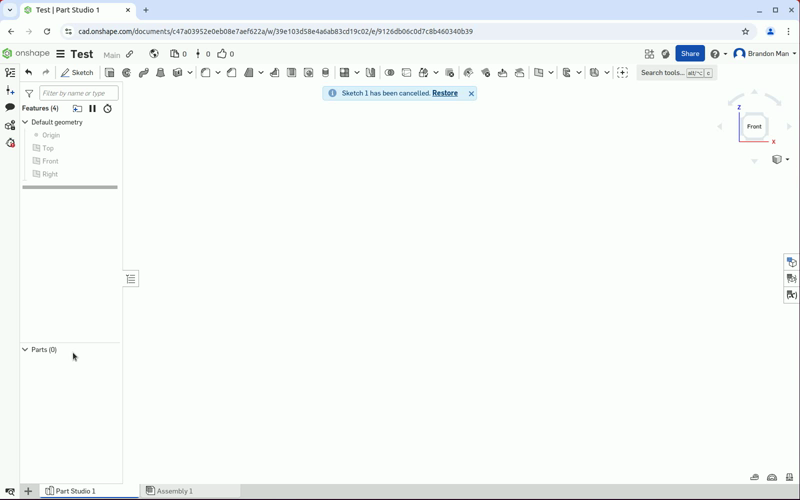
key_down(shift)
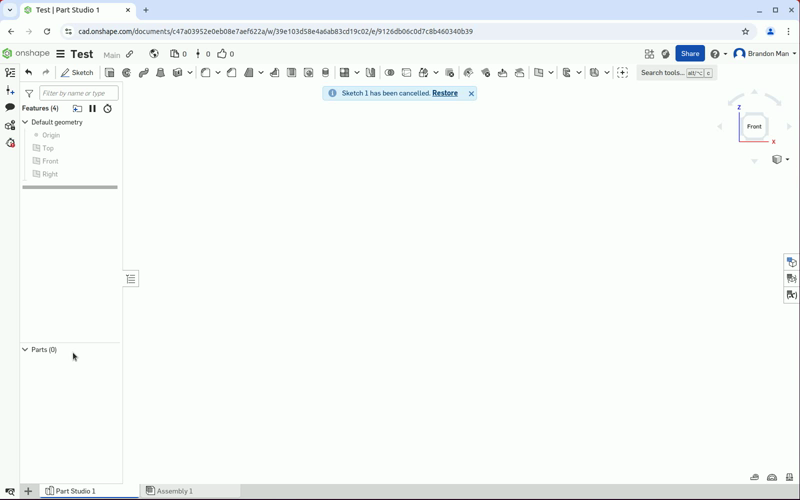
key(left)
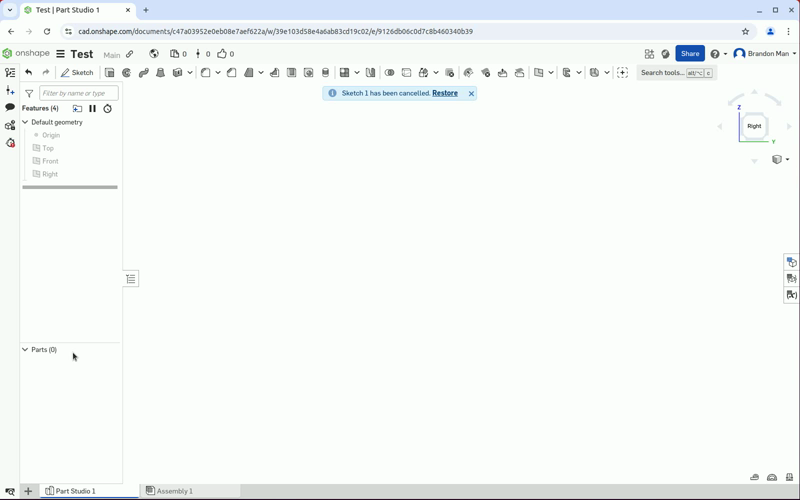
key_up(shift)
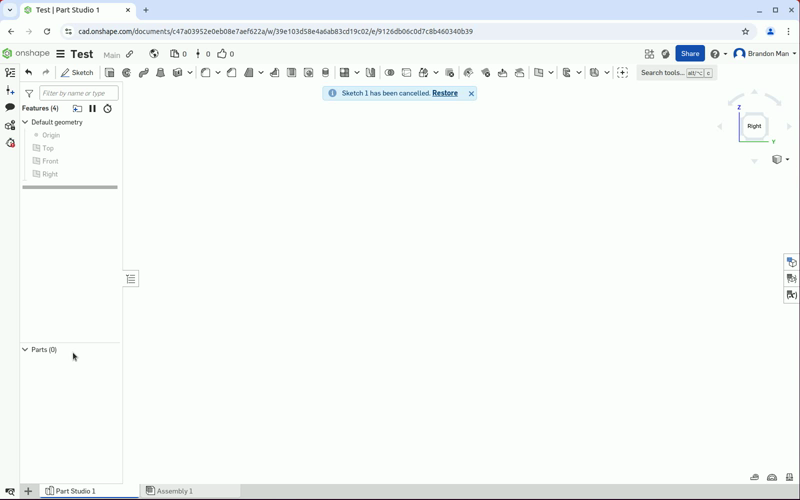
mouse_move(73, 352)
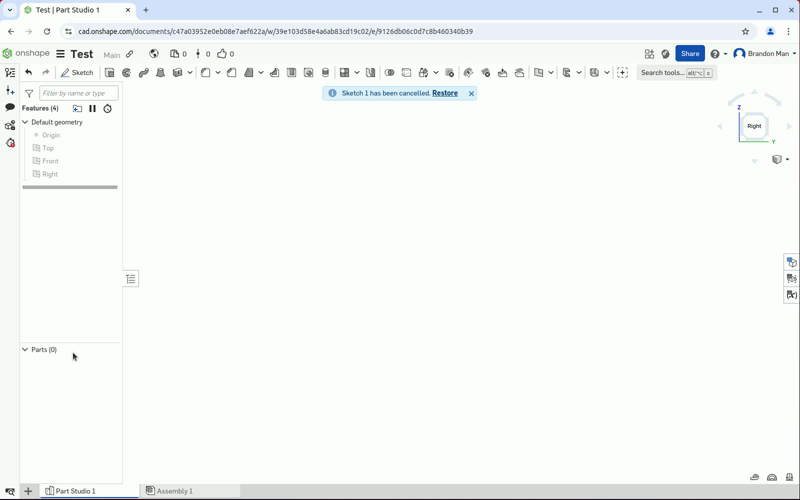
key(shift+y)
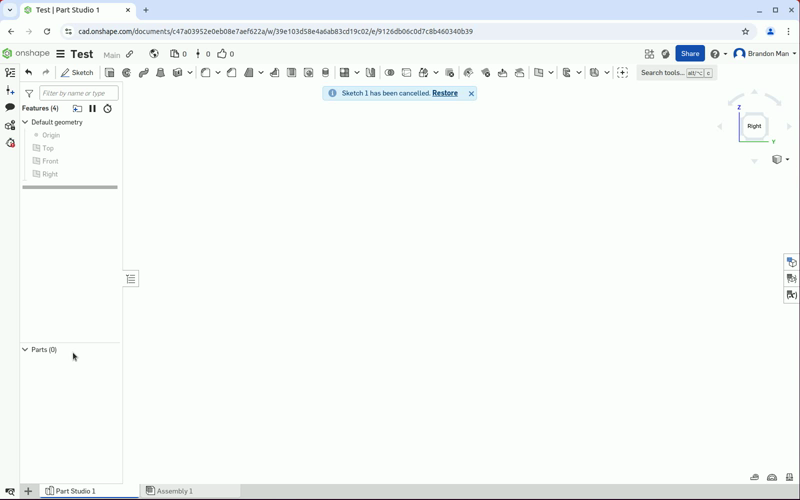
key(shift+s)
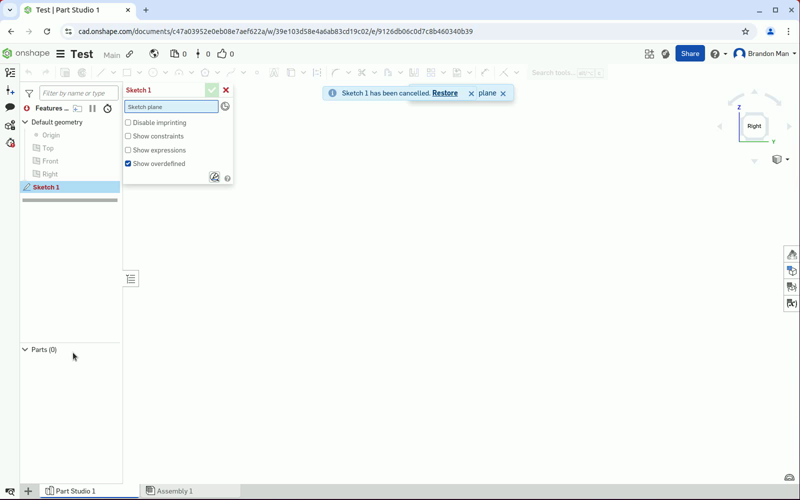
mouse_move(73, 176)
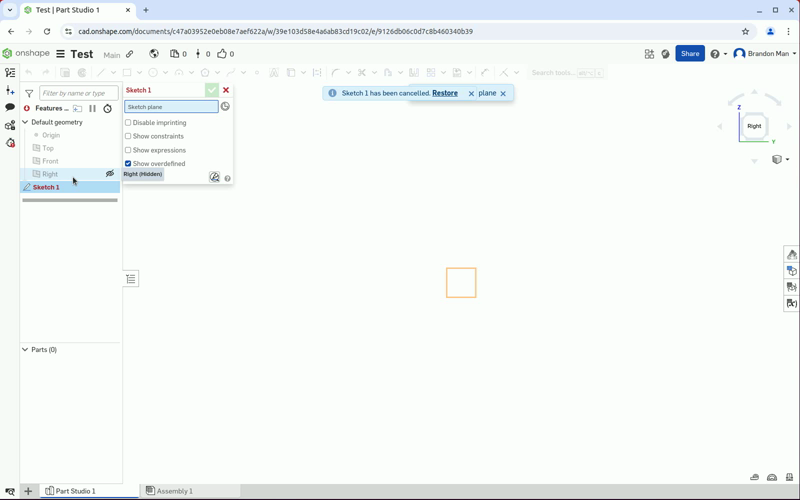
click(73, 176)
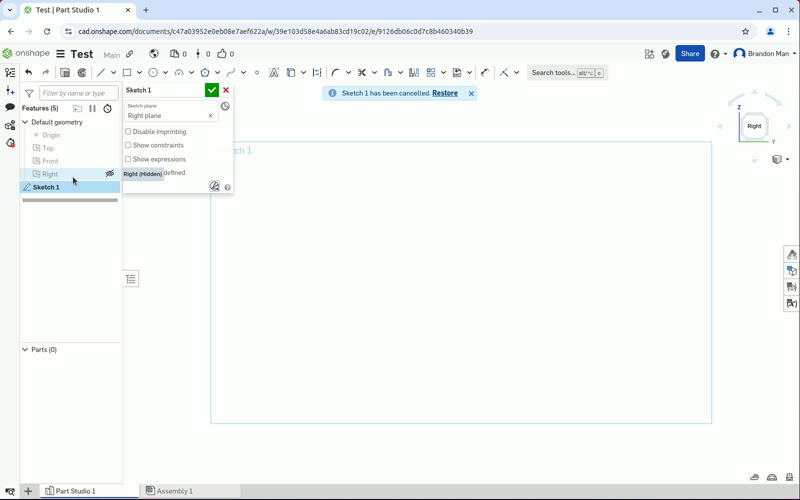
mouse_move(73, 352)
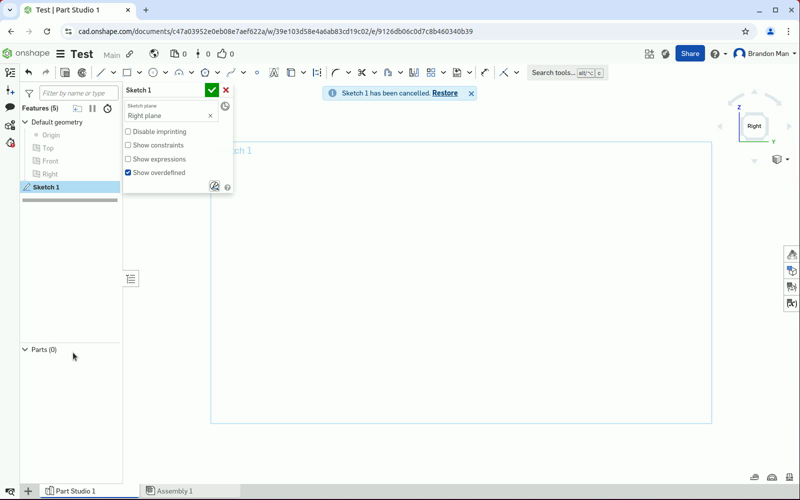
key(y)
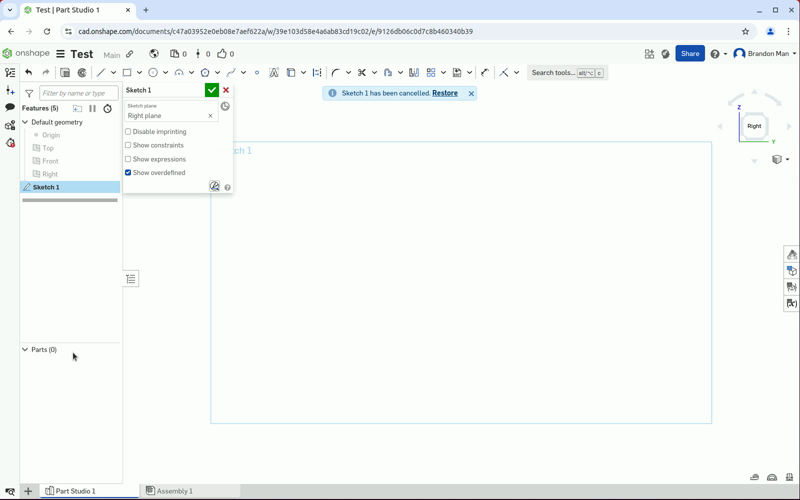
key(l)
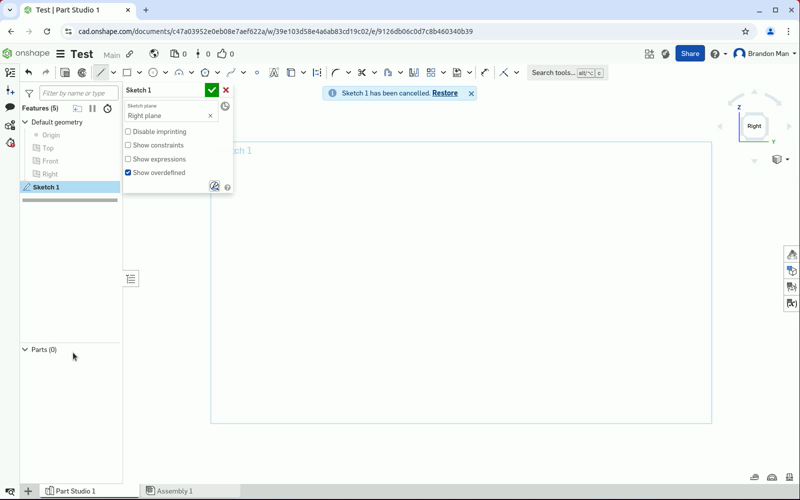
key_down(shift)
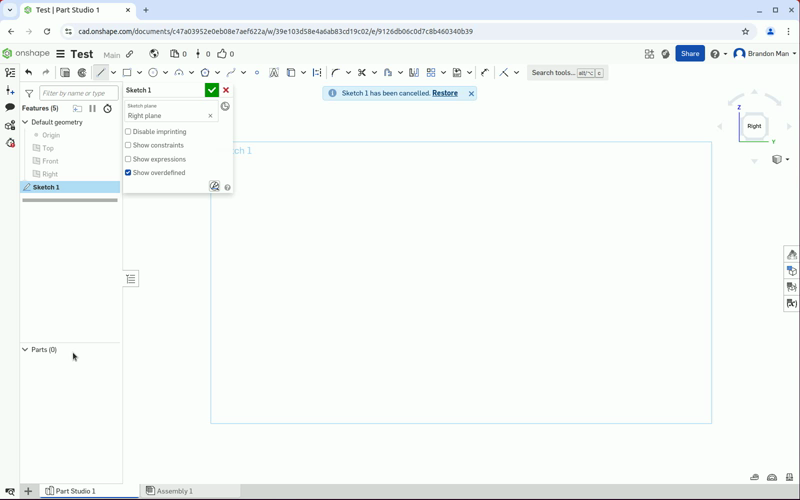
mouse_move(348, 395)
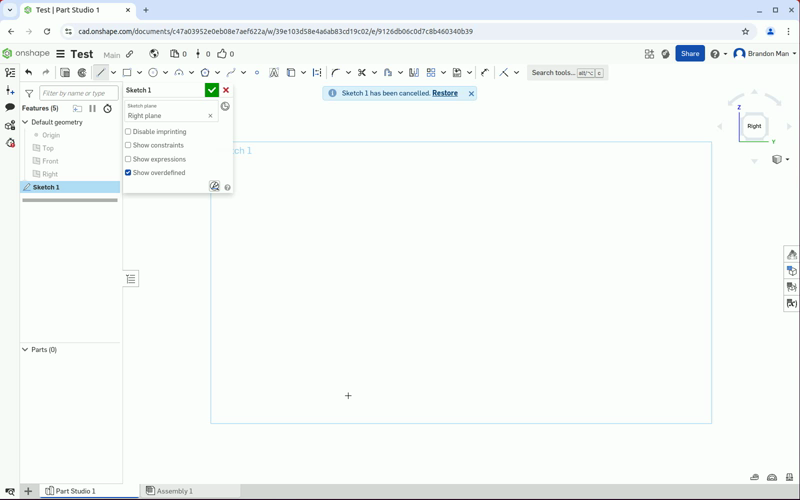
click(348, 395)
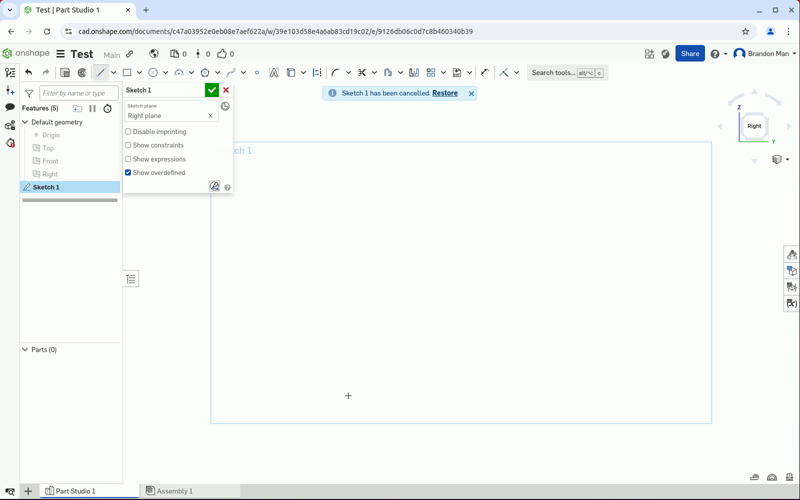
key_up(shift)
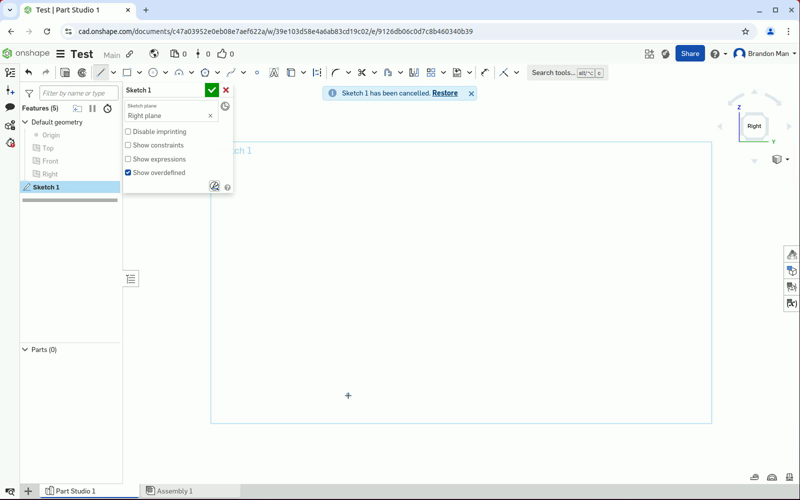
key_down(shift)
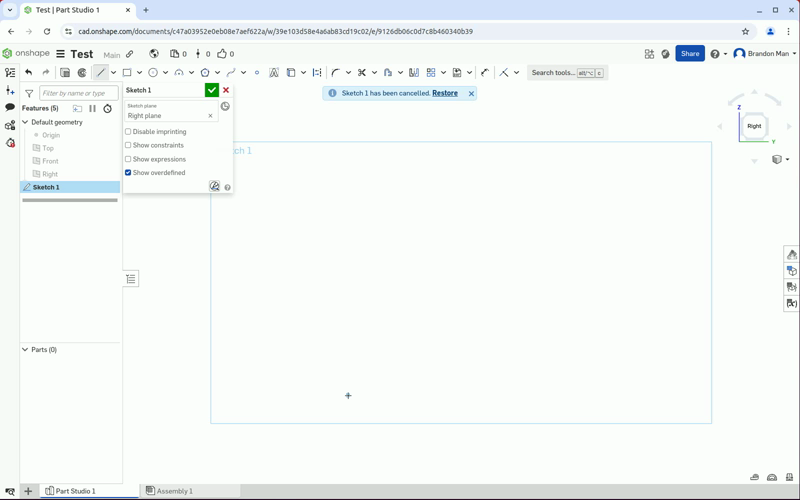
mouse_move(572, 395)
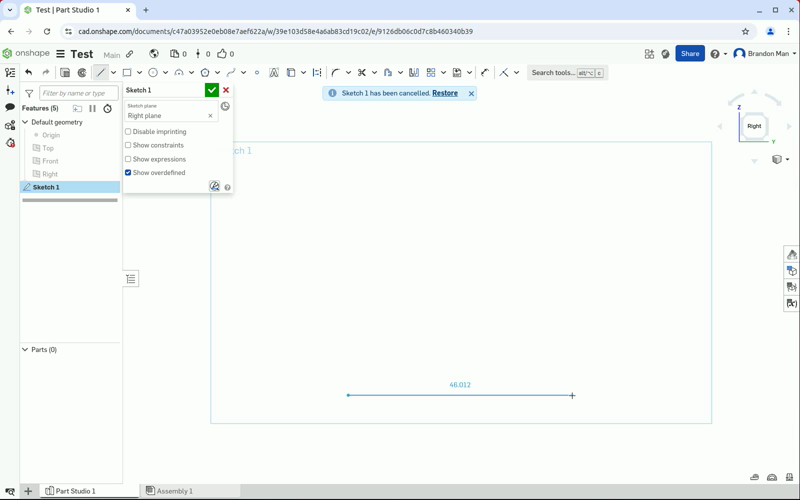
click(572, 395)
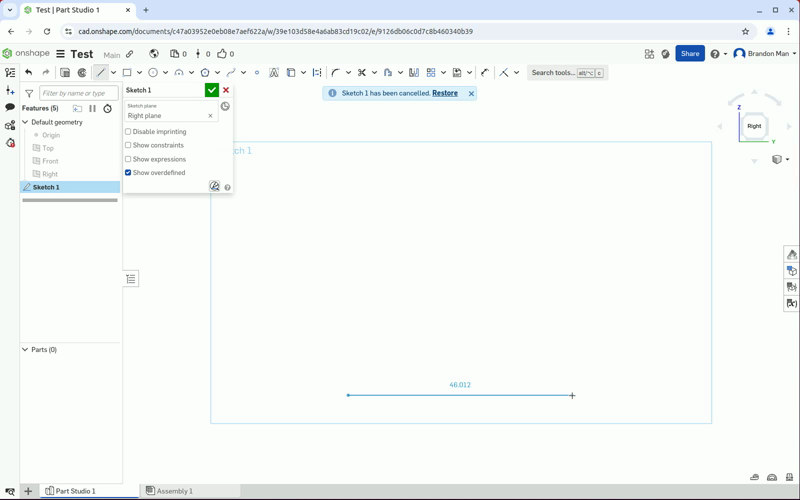
key_up(shift)
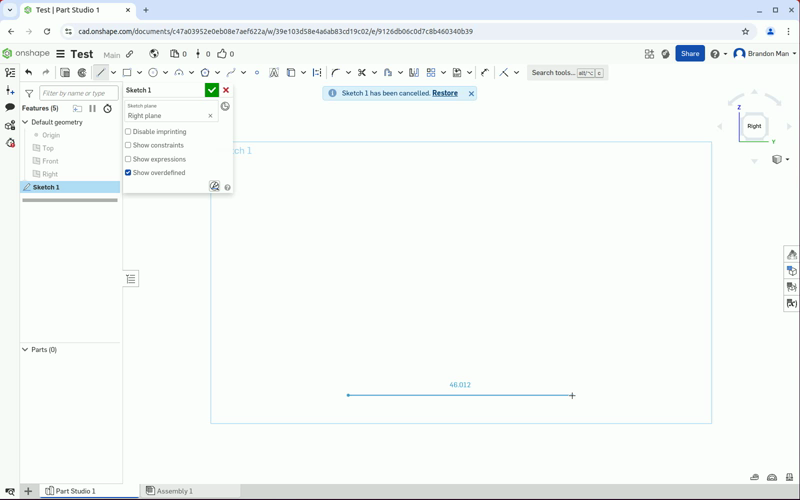
key_down(shift)
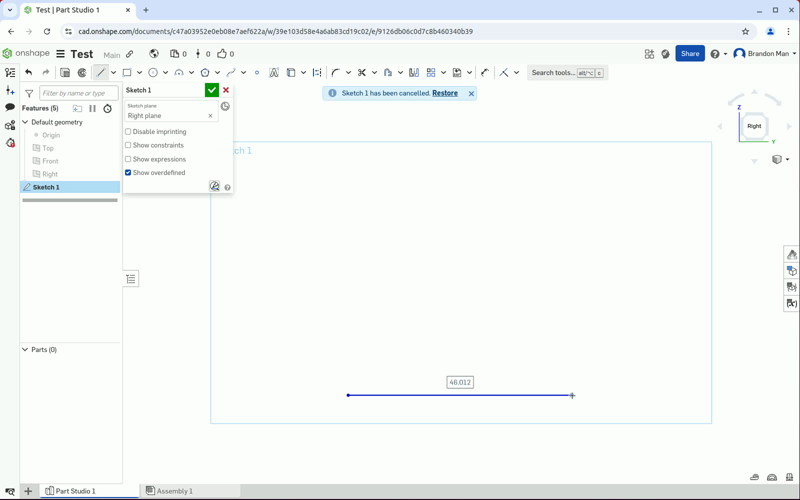
mouse_move(572, 171)
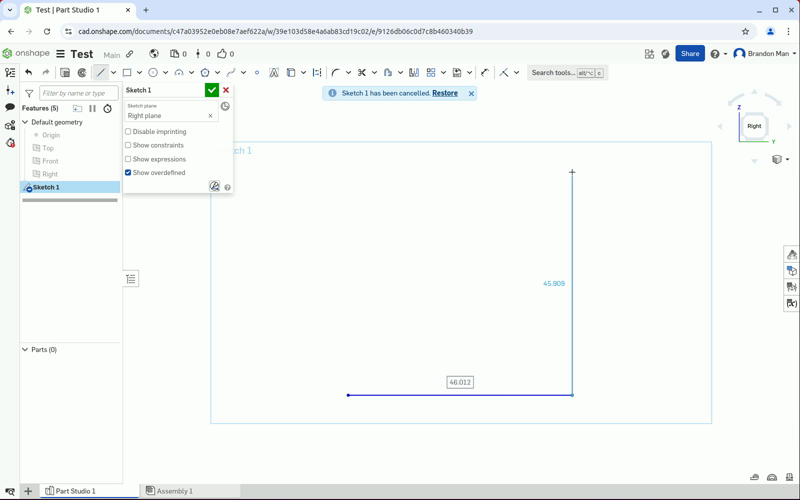
click(572, 171)
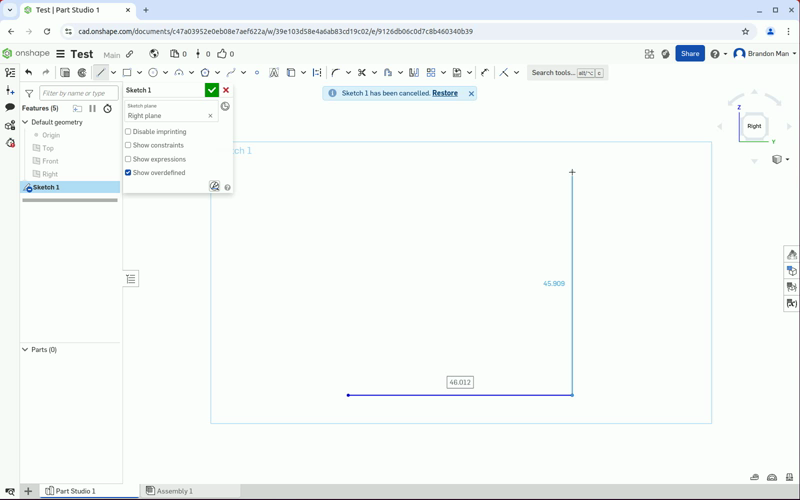
key_up(shift)
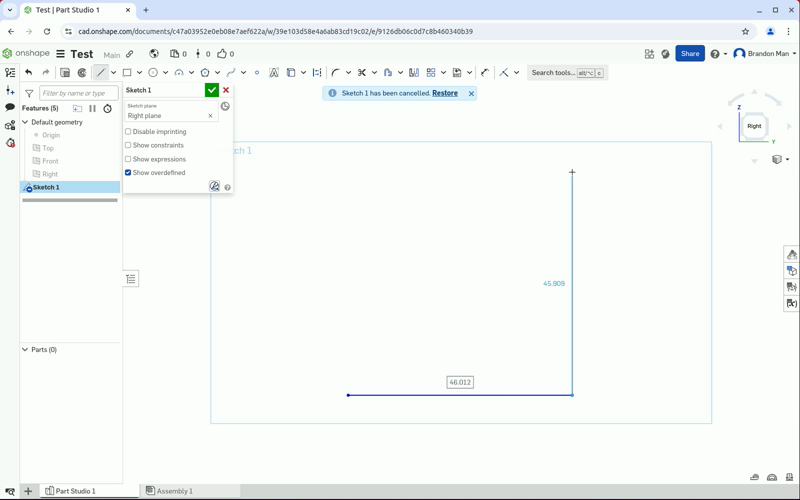
key_down(shift)
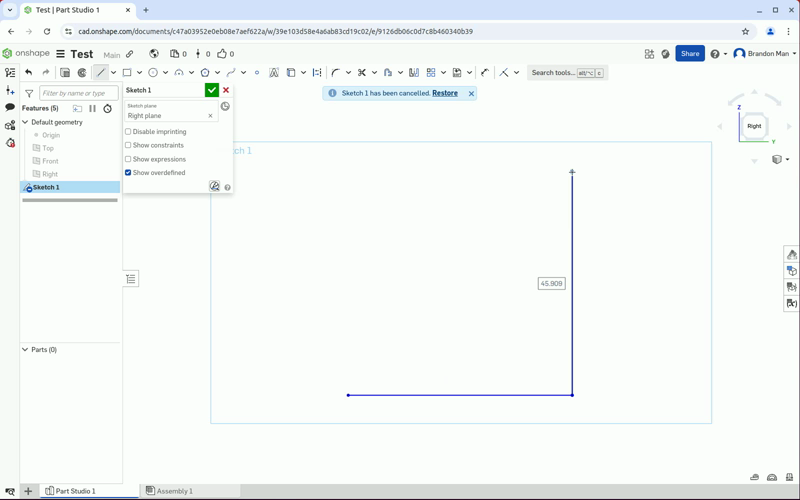
mouse_move(348, 171)
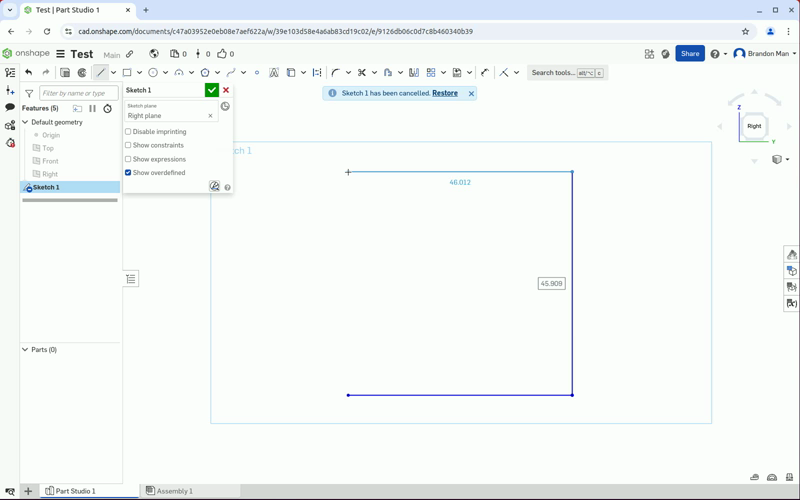
click(348, 171)
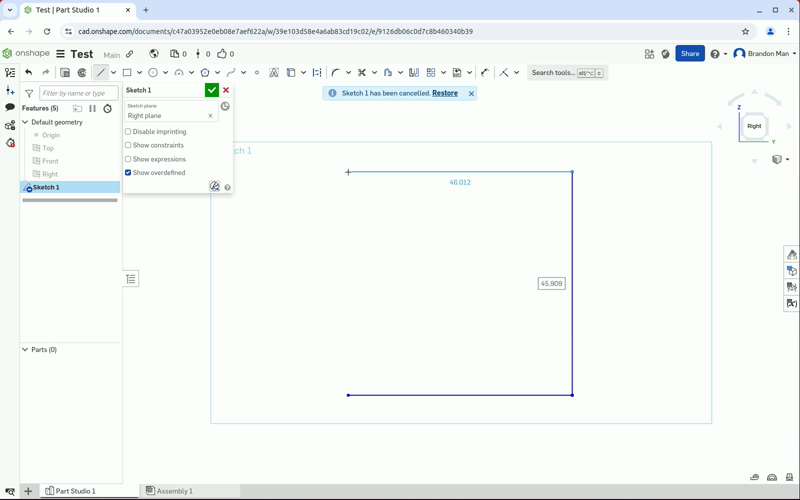
key_up(shift)
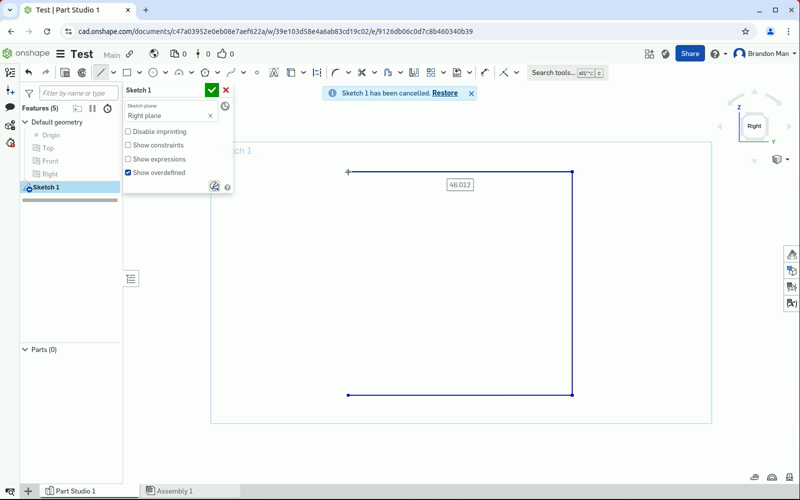
key_down(shift)
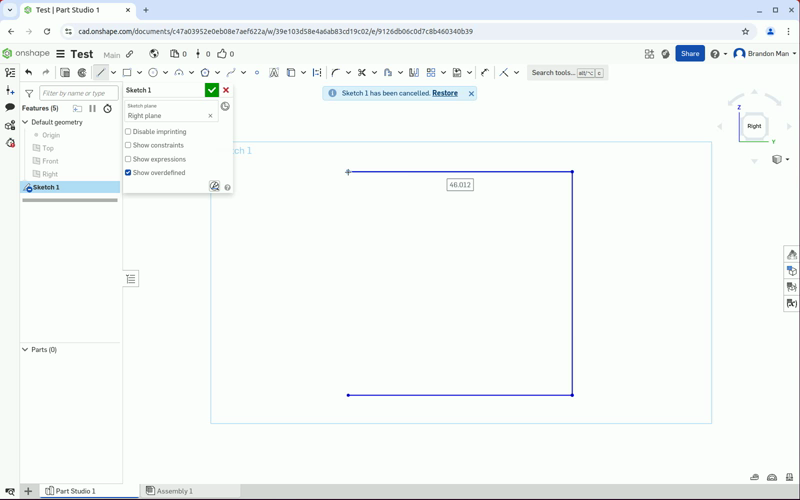
mouse_move(348, 395)
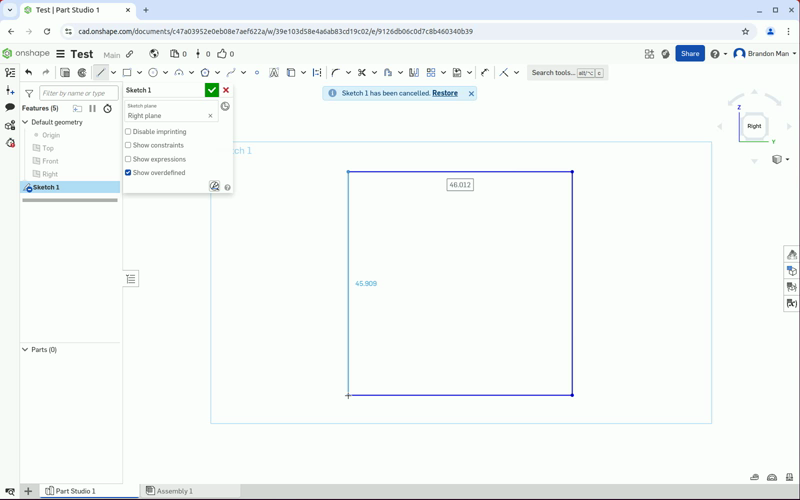
key_up(shift)
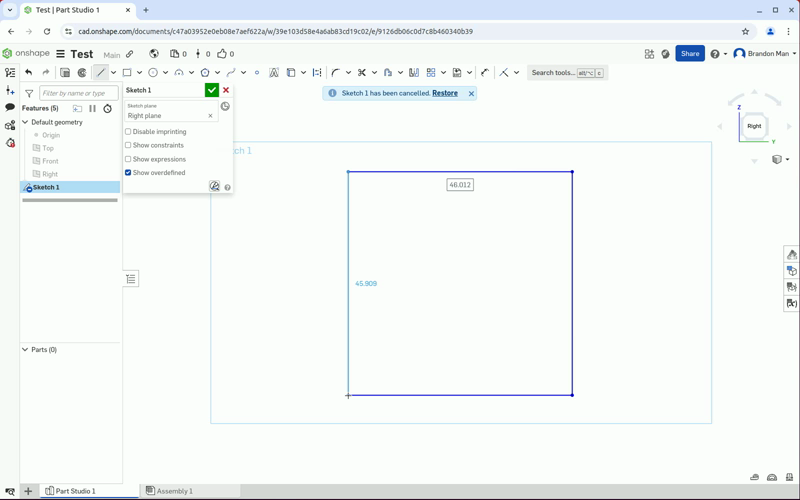
click(348, 395)
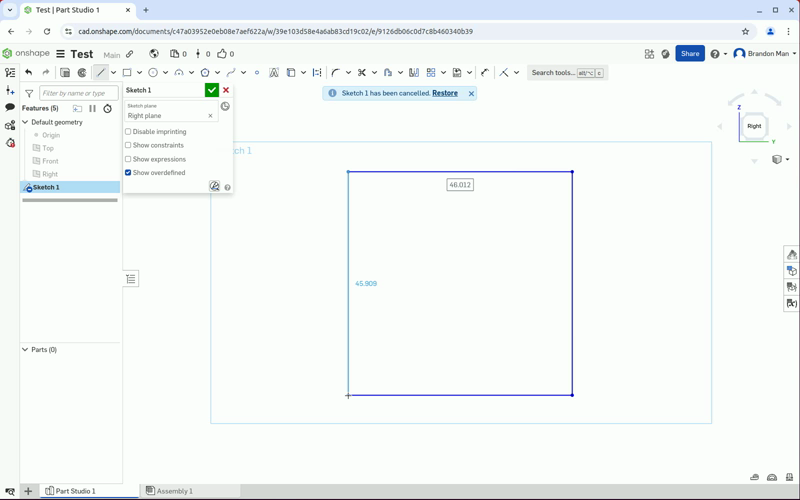
key(esc)
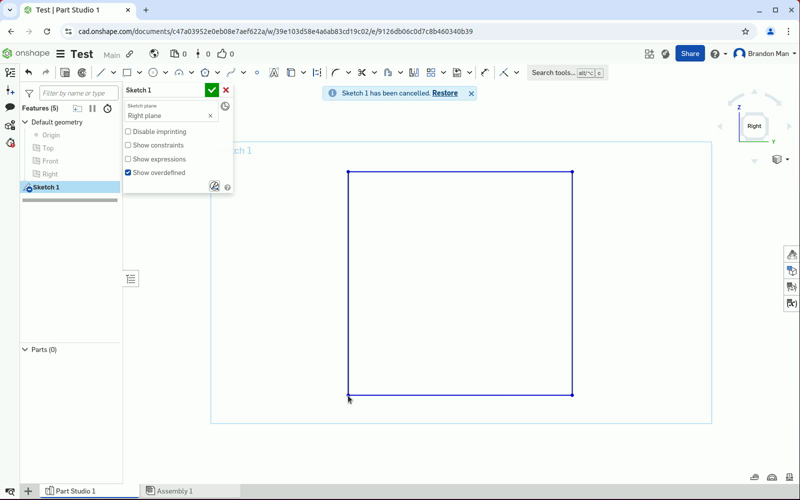
mouse_move(529, 221)
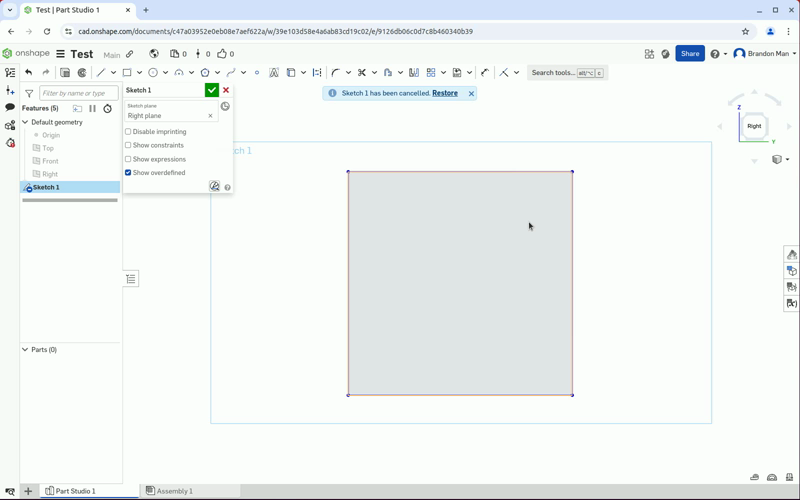
click(529, 221)
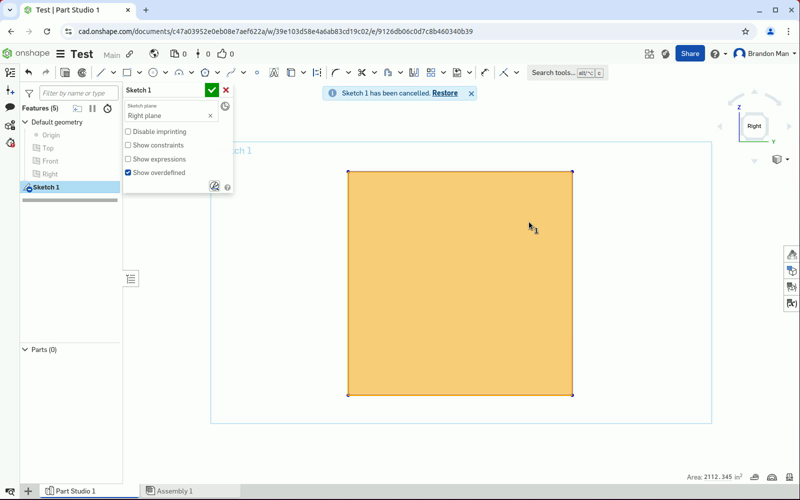
mouse_move(73, 352)
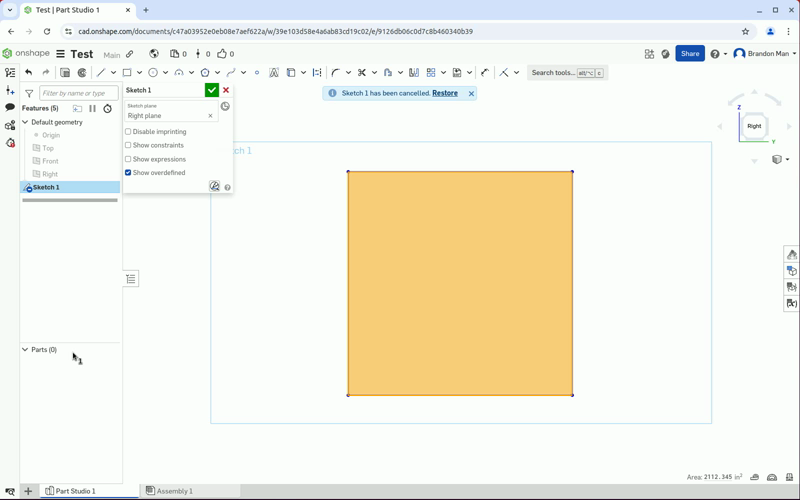
key(shift+y)
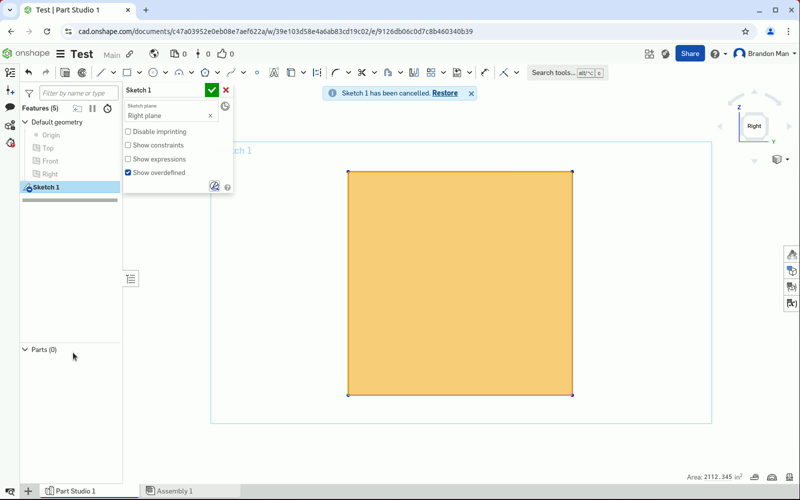
key(shift+e)
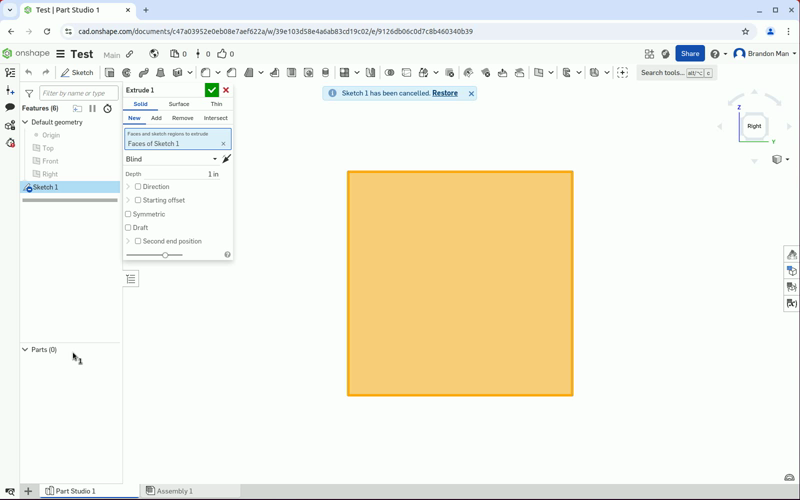
mouse_move(143, 106)
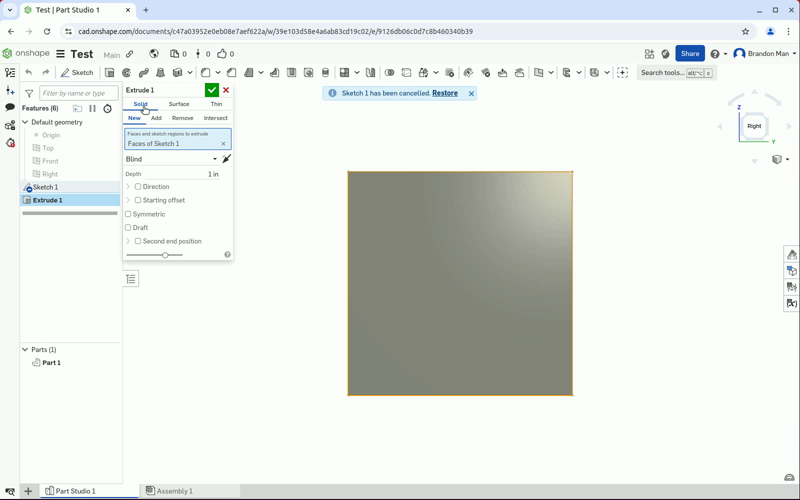
click(143, 106)
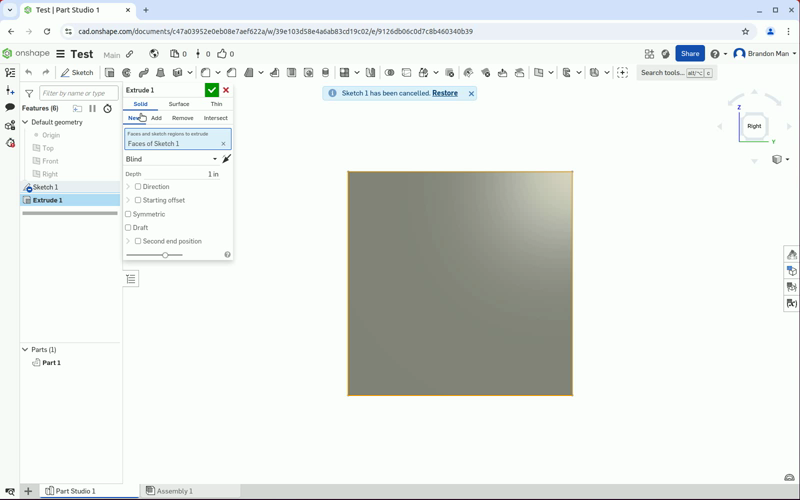
mouse_move(137, 120)
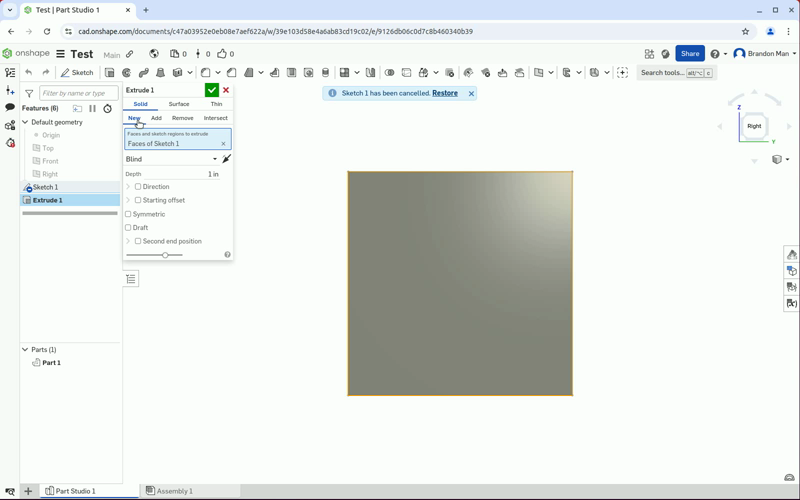
click(137, 120)
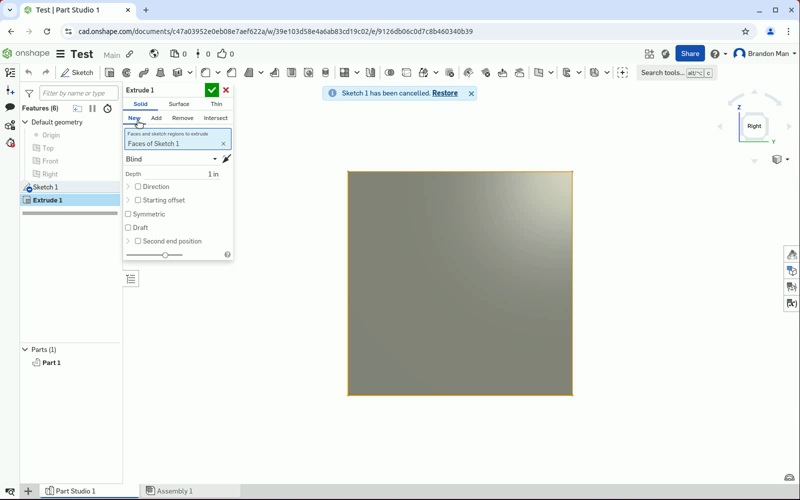
key(tab, 4)
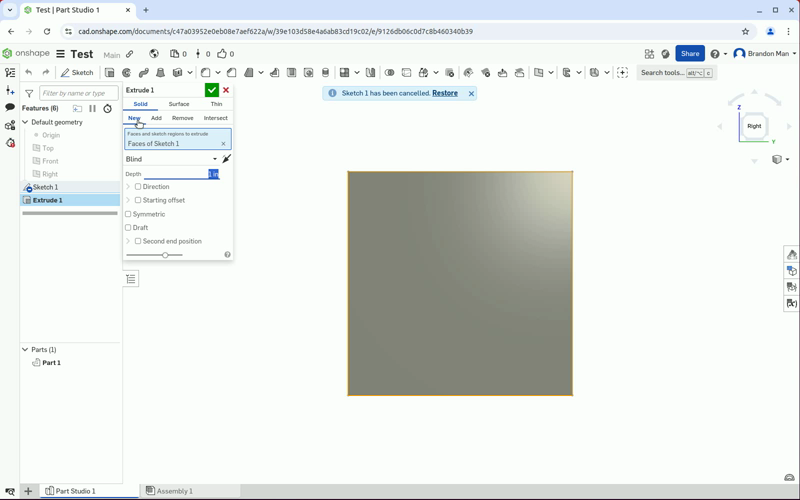
text(0.963)
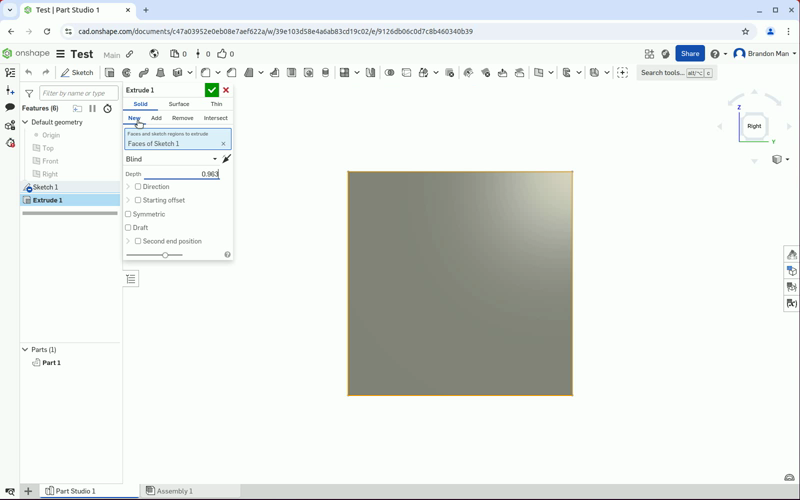
key(enter)
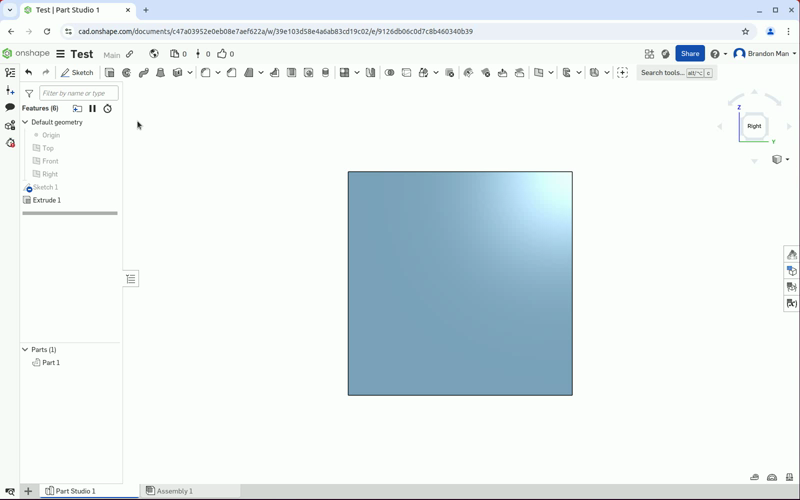
key(shift+h)
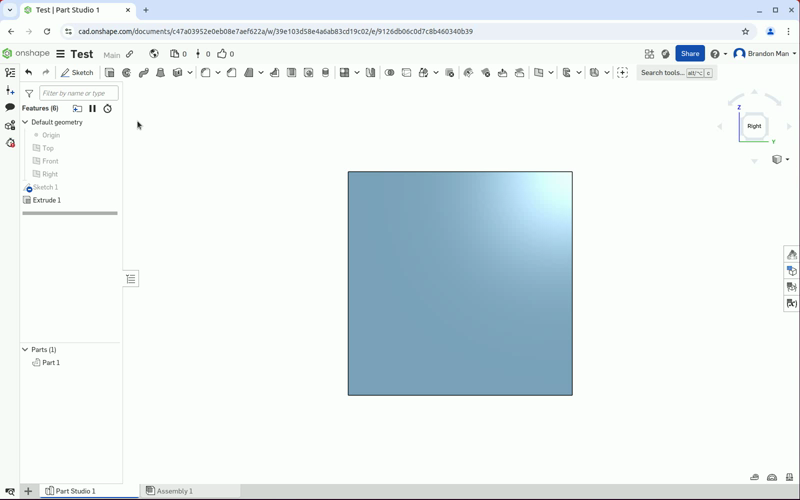
key(shift+h)
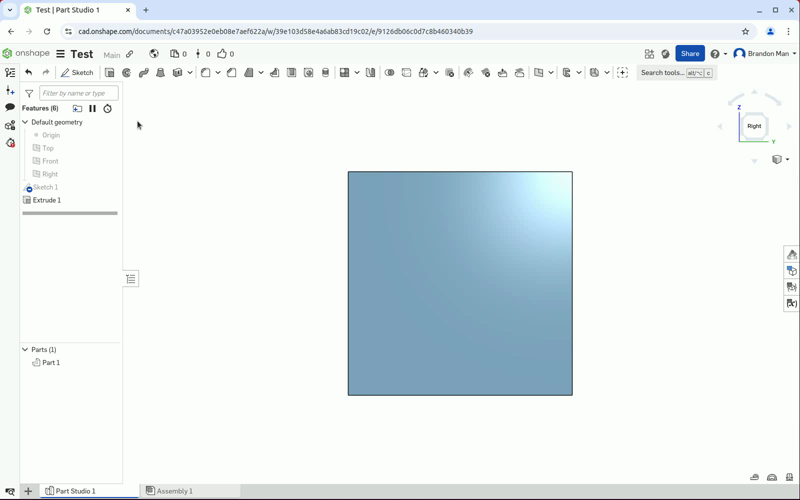
mouse_move(73, 189)
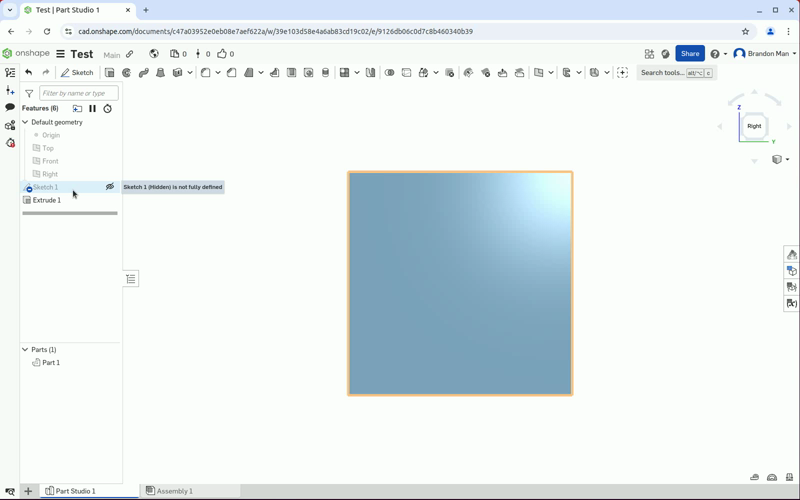
click(73, 189)
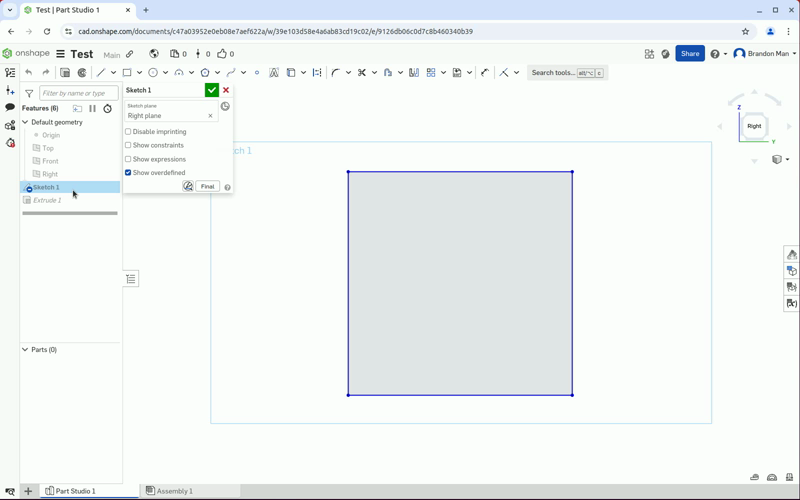
mouse_move(229, 92)
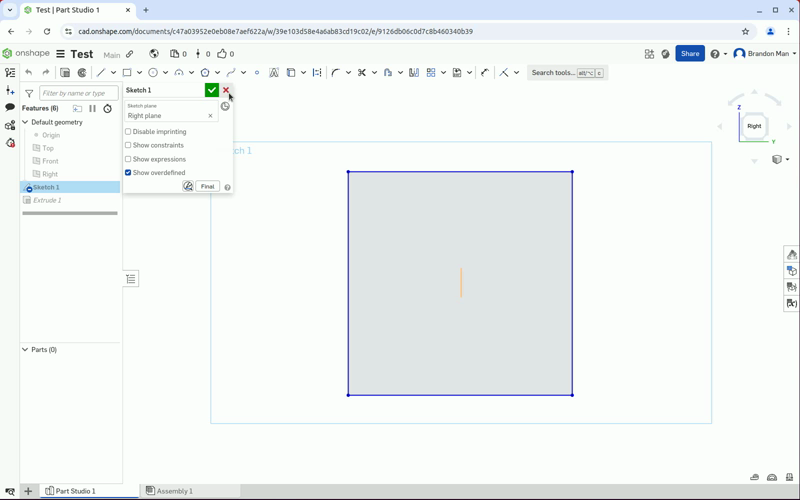
click(229, 92)
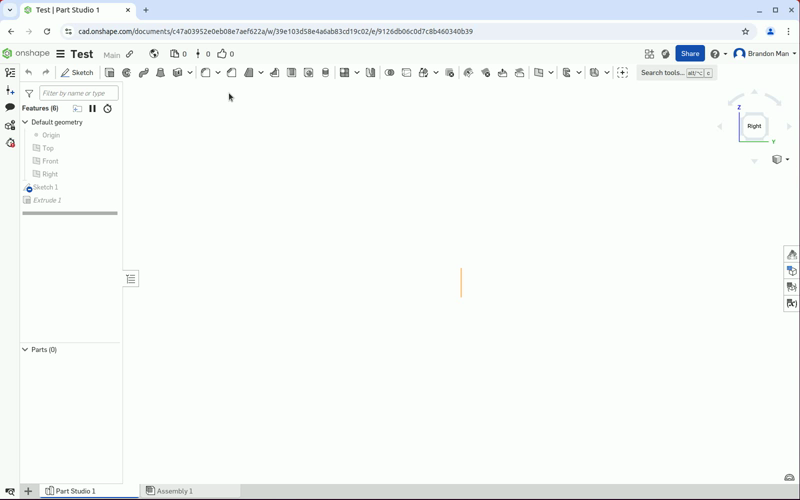
mouse_move(541, 75)
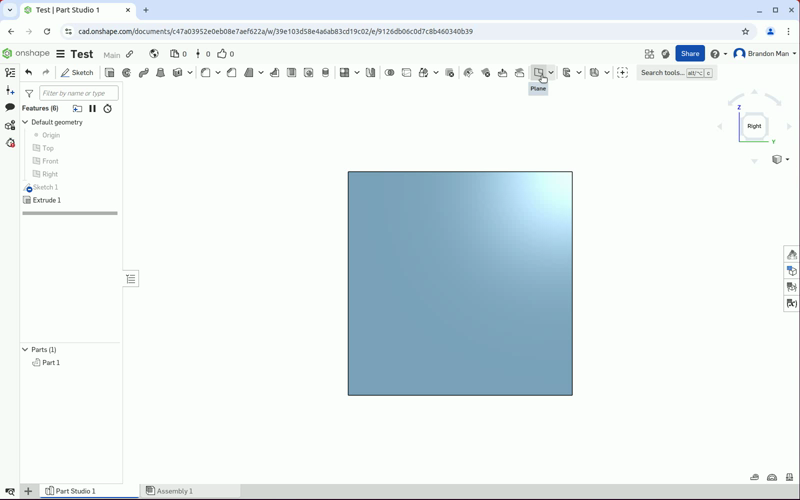
click(541, 75)
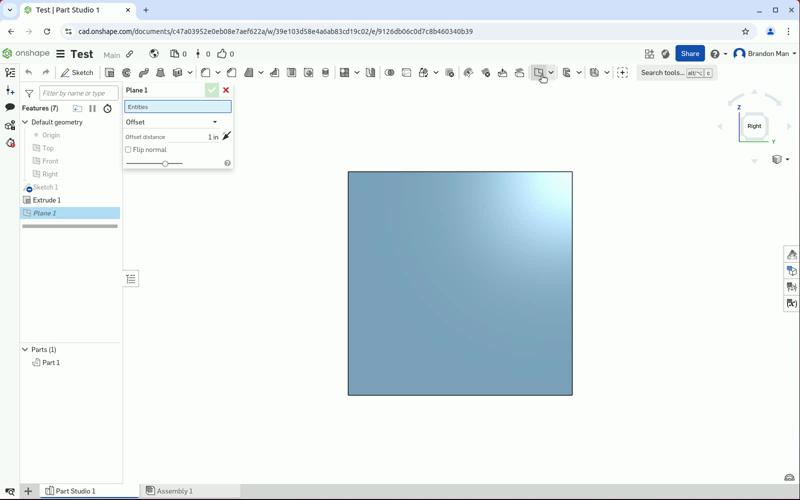
mouse_move(73, 176)
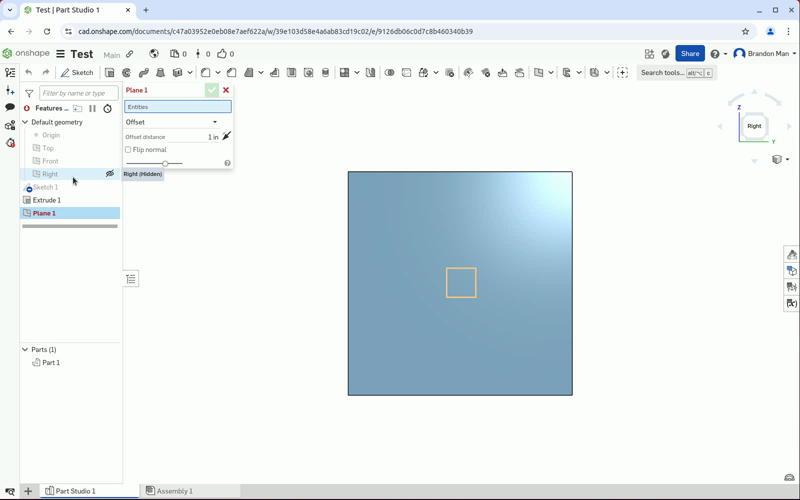
click(73, 176)
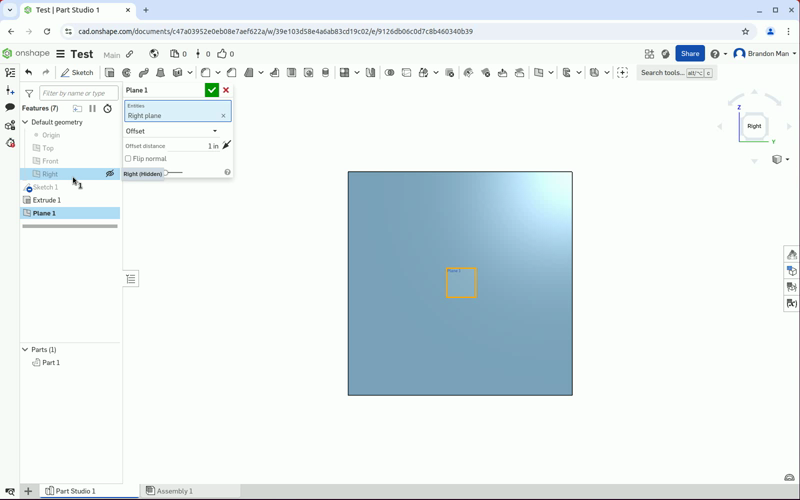
key(tab, 2)
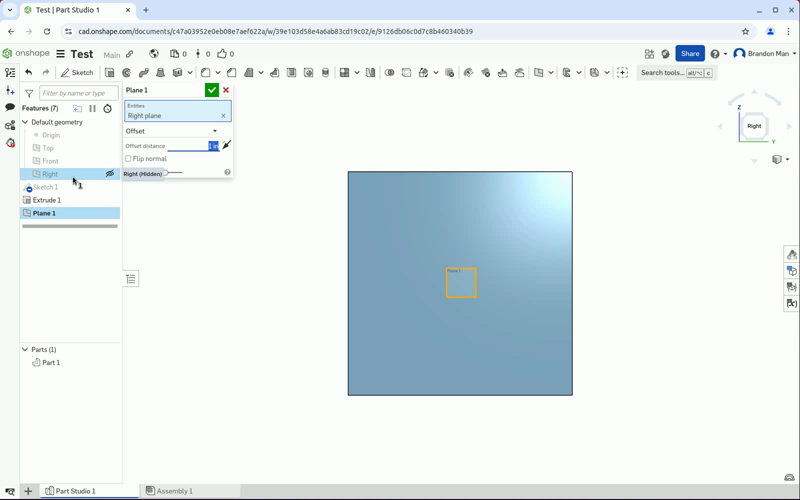
text(0.955)
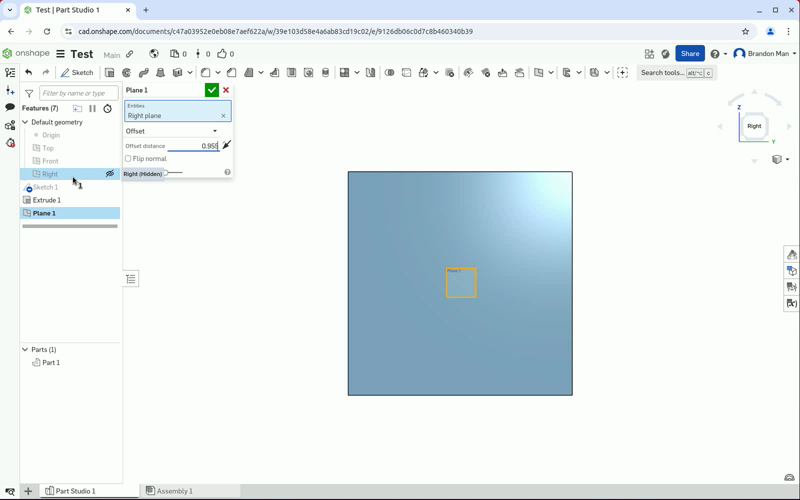
key(enter, 2)
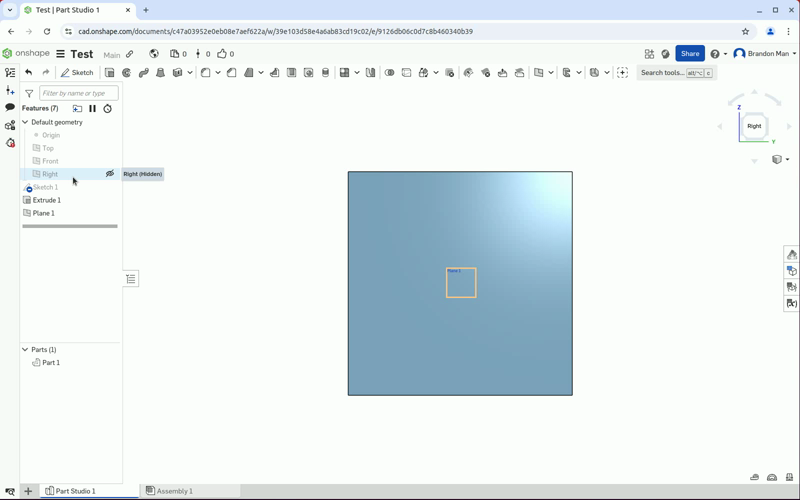
key(shift+s)
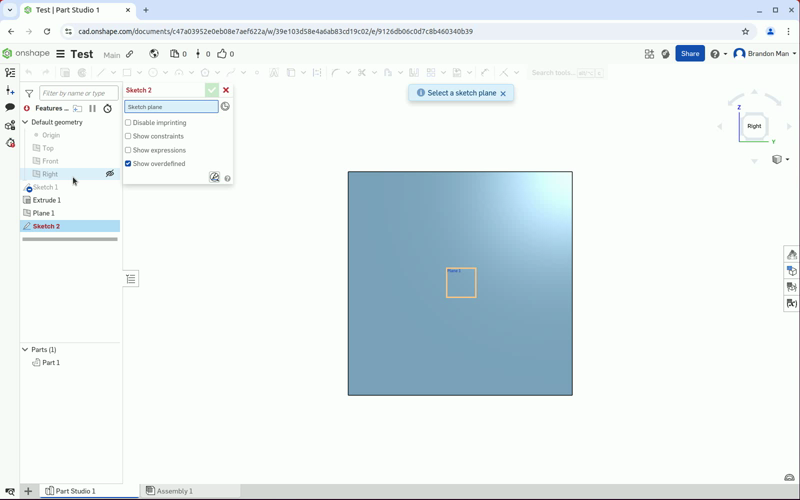
mouse_move(73, 215)
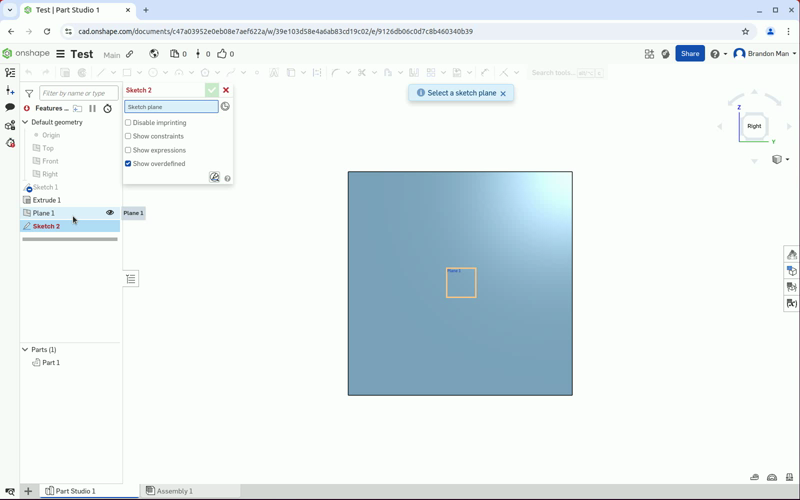
click(73, 215)
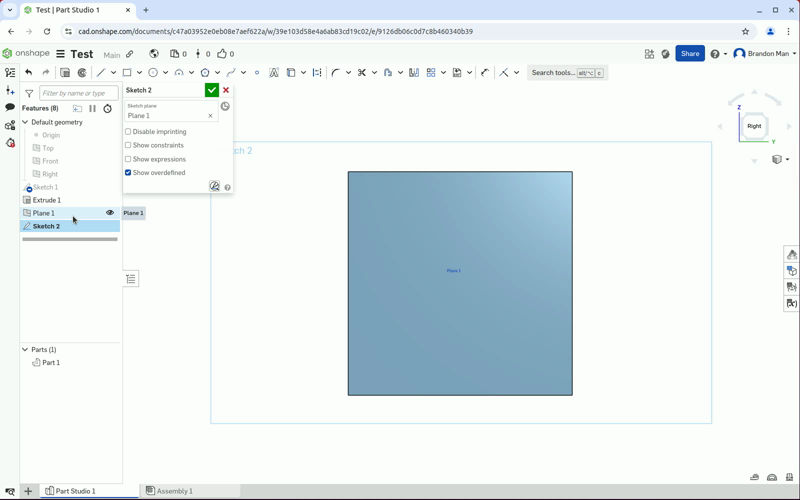
mouse_move(73, 352)
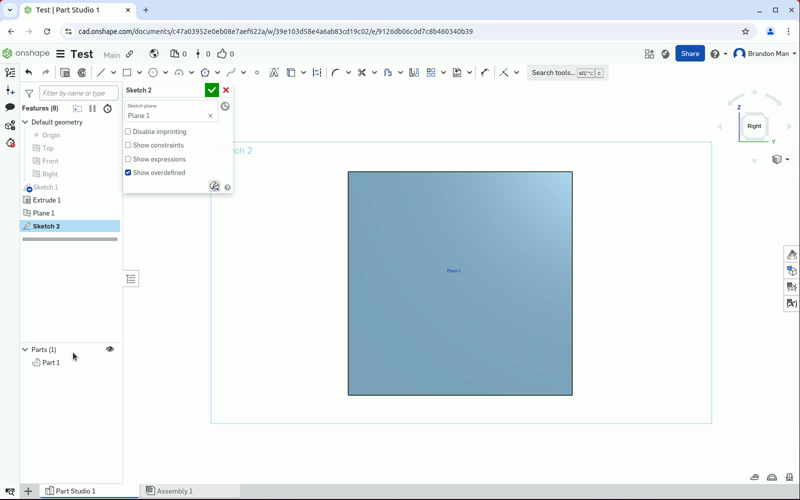
key(y)
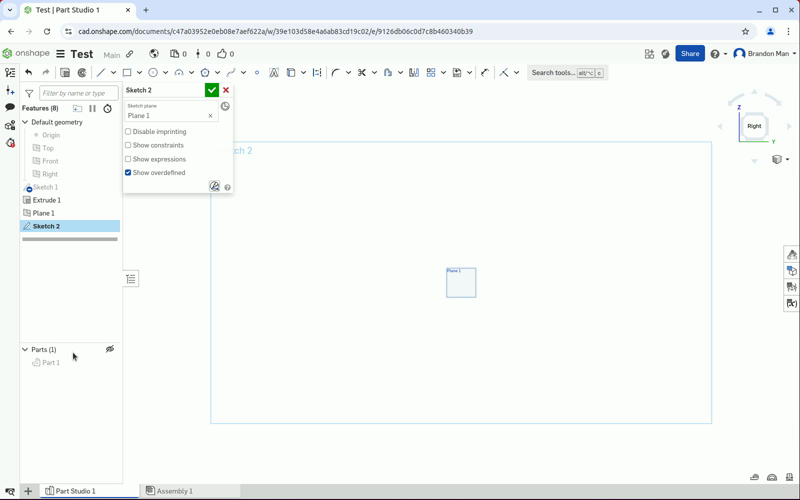
key(l)
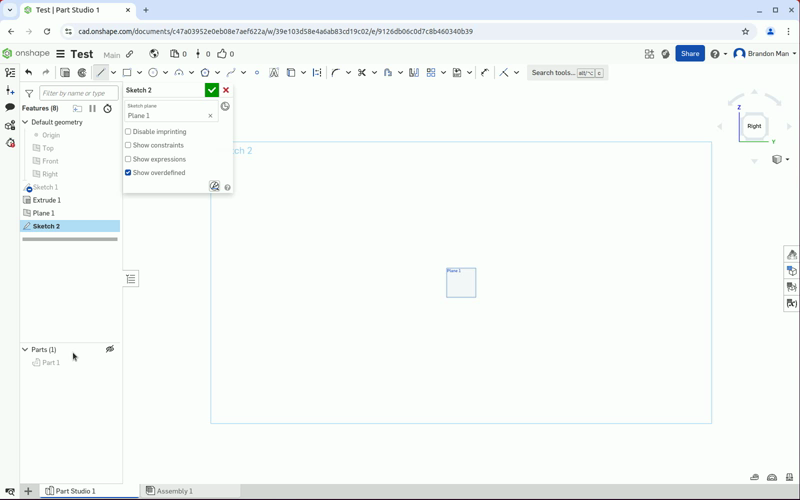
key_down(shift)
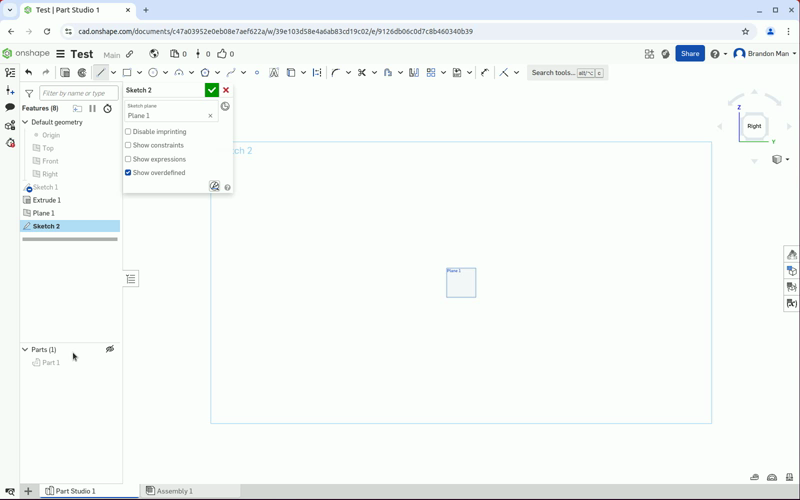
mouse_move(460, 282)
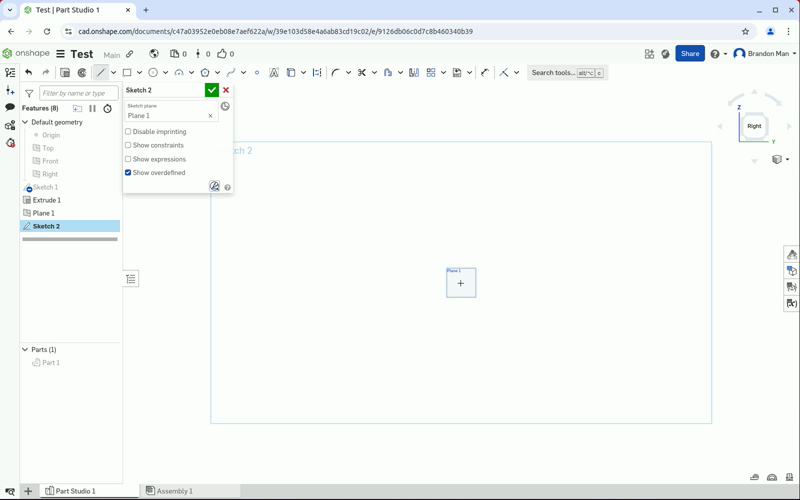
click(460, 282)
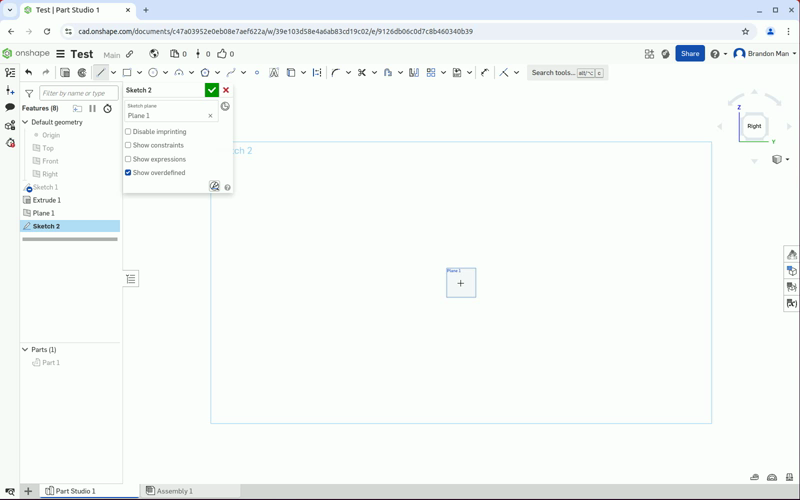
key_up(shift)
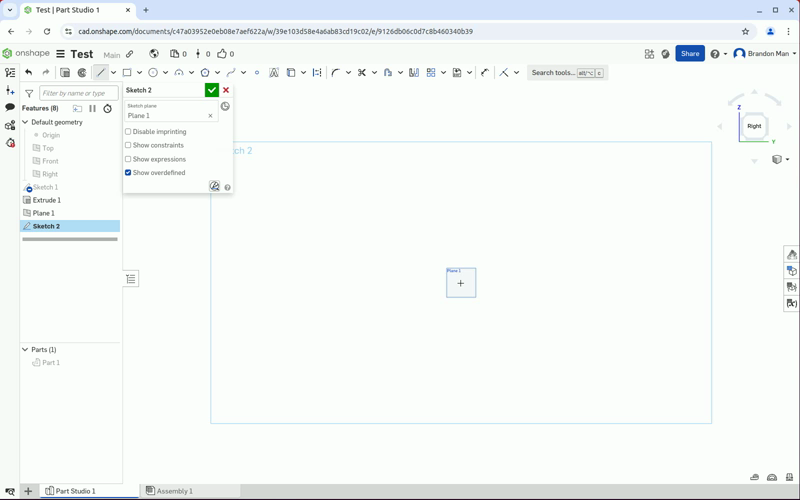
key_down(shift)
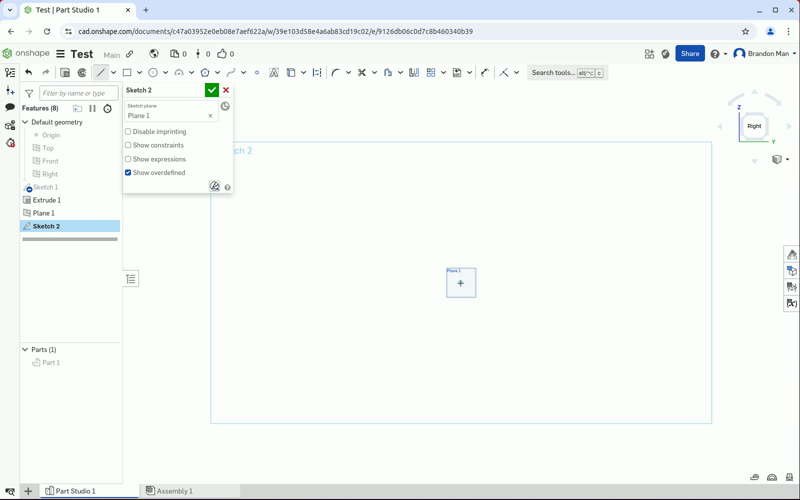
mouse_move(573, 282)
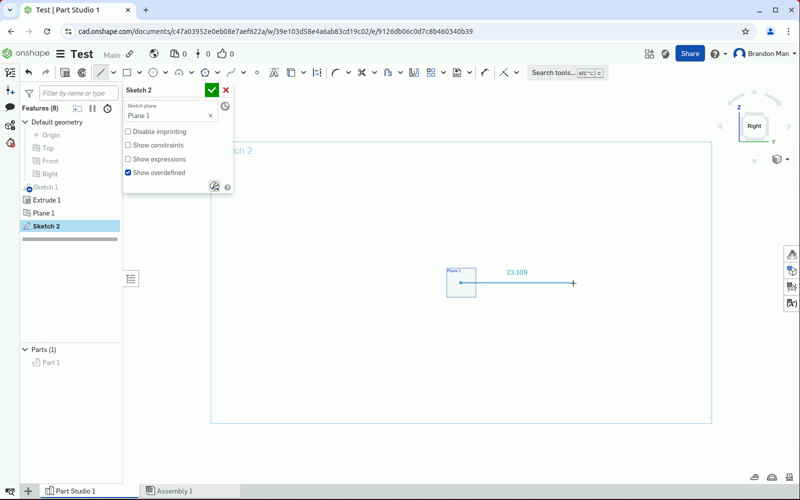
click(573, 282)
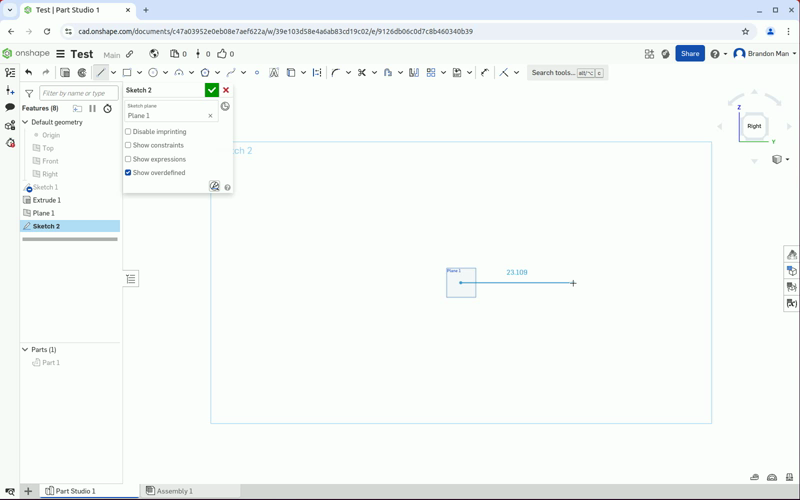
key_up(shift)
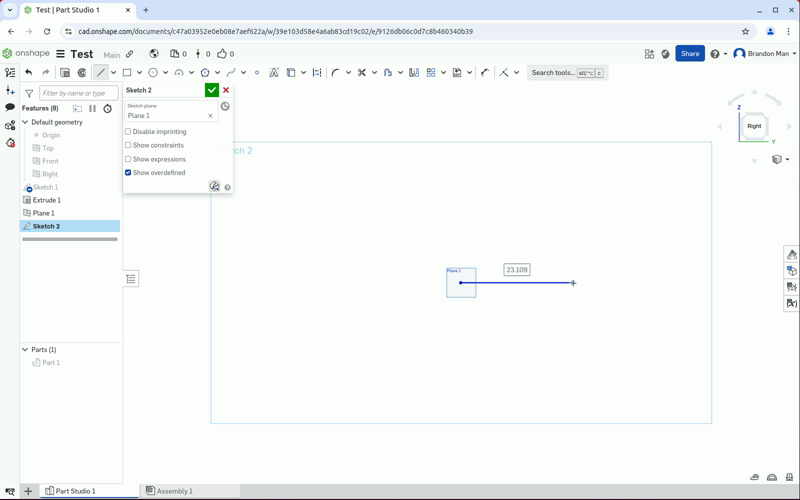
key_down(shift)
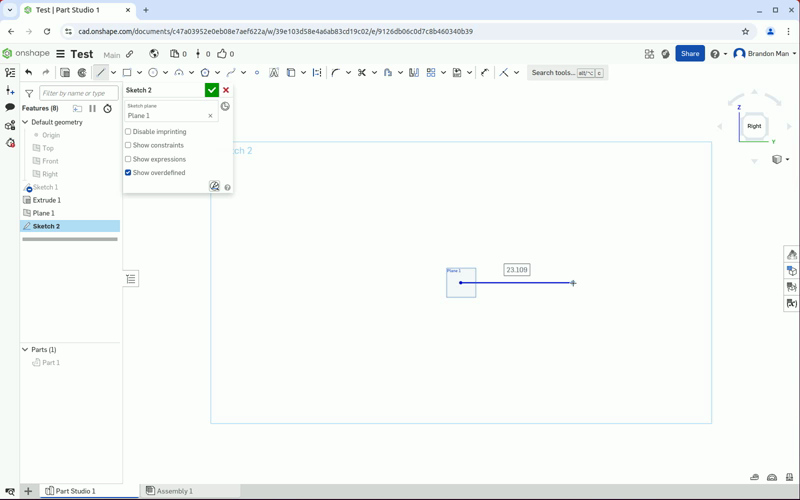
mouse_move(573, 170)
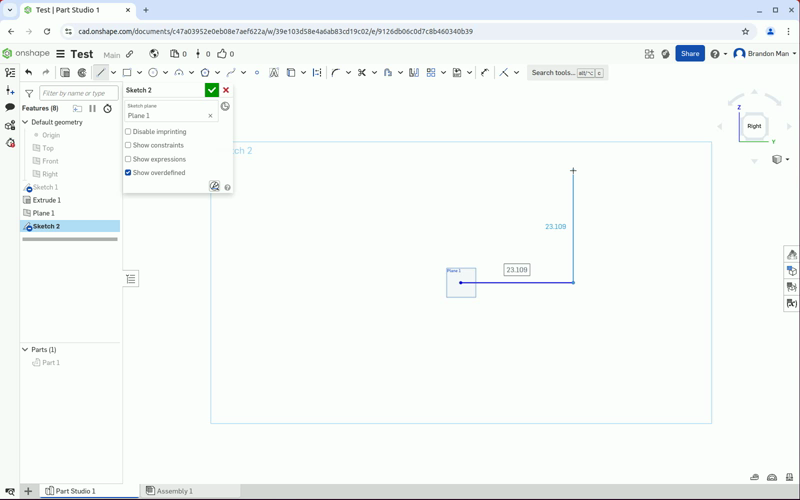
click(573, 170)
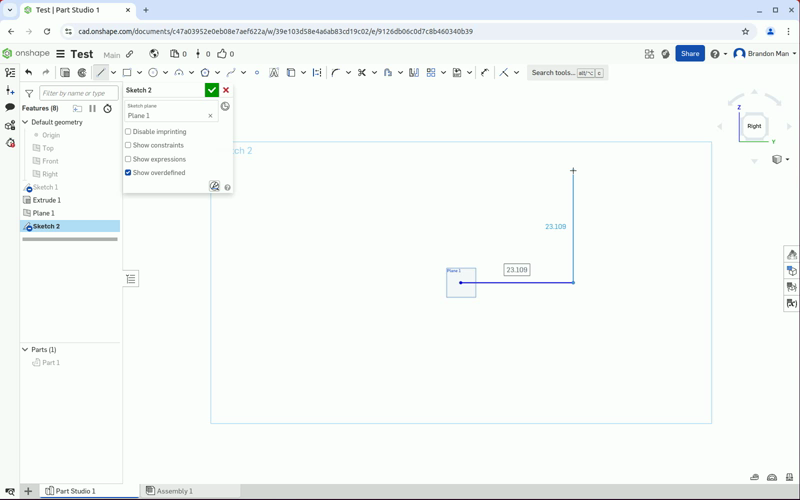
key_up(shift)
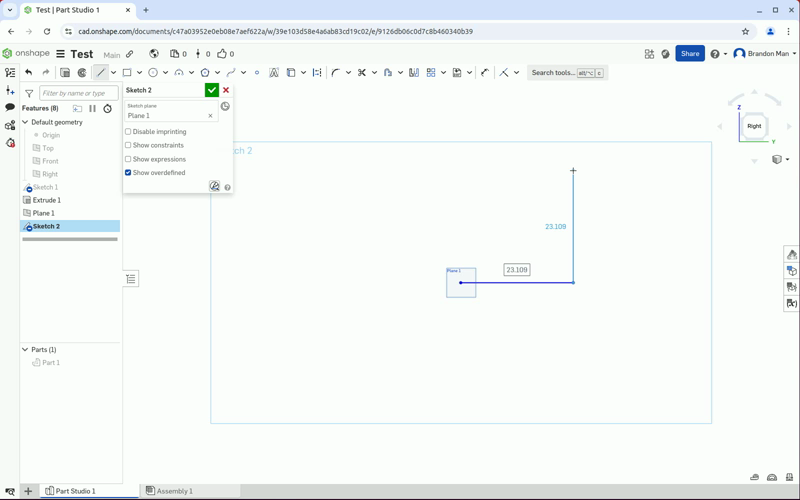
key_down(shift)
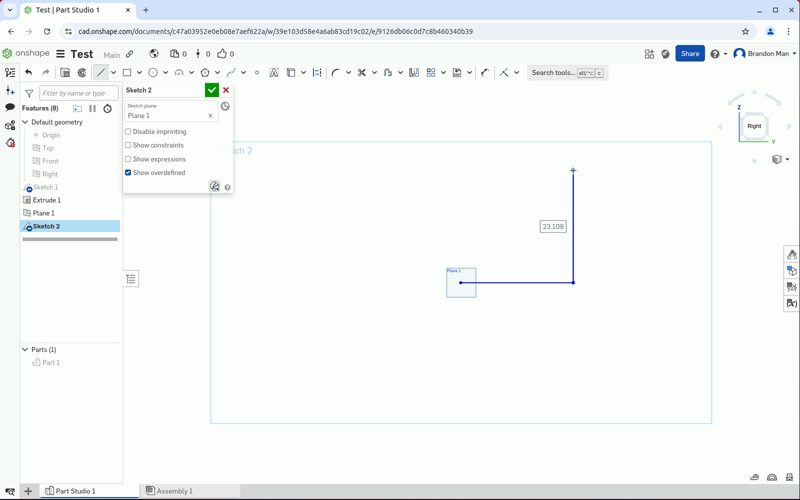
mouse_move(460, 170)
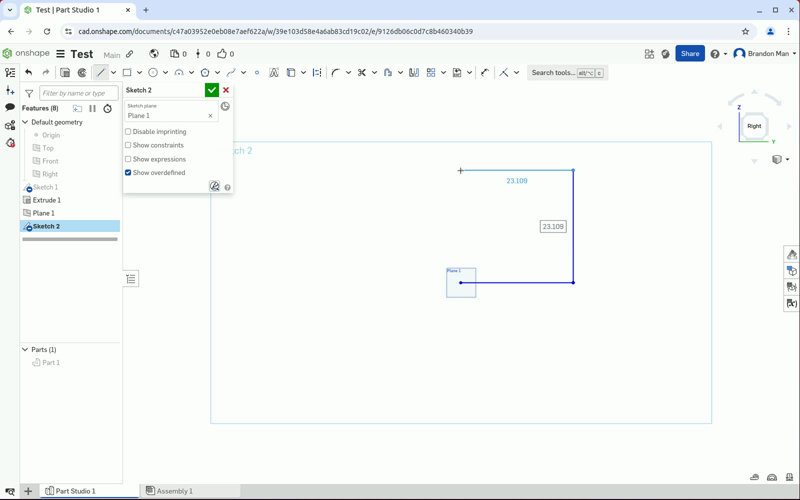
click(460, 170)
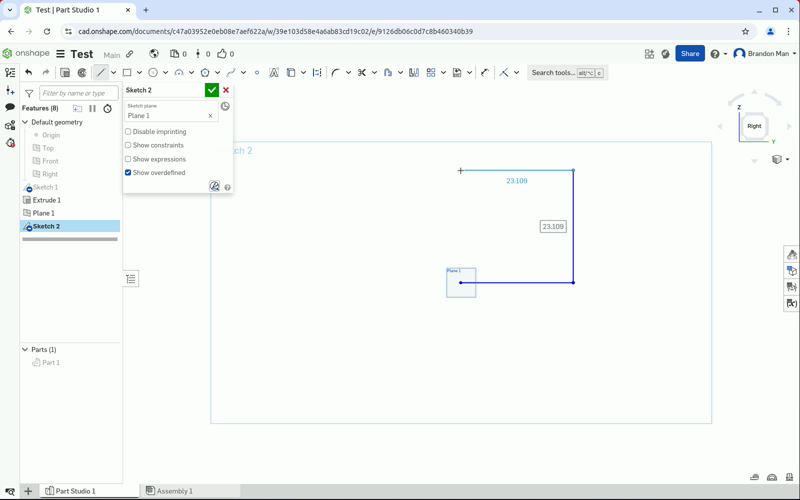
key_up(shift)
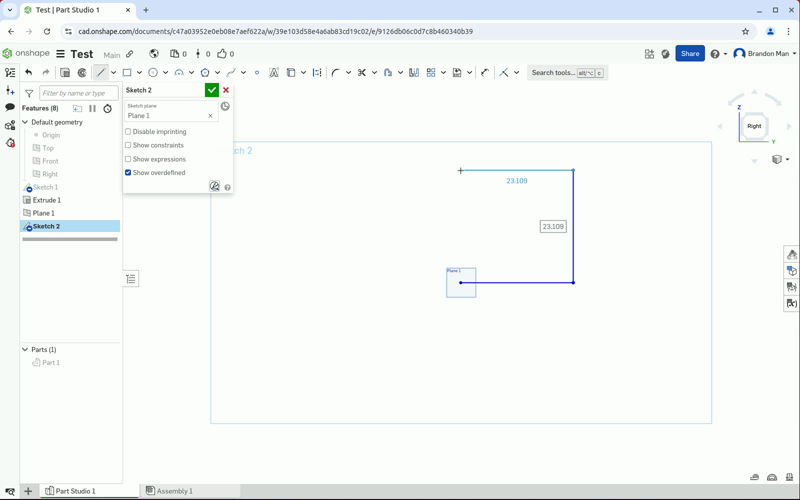
key_down(shift)
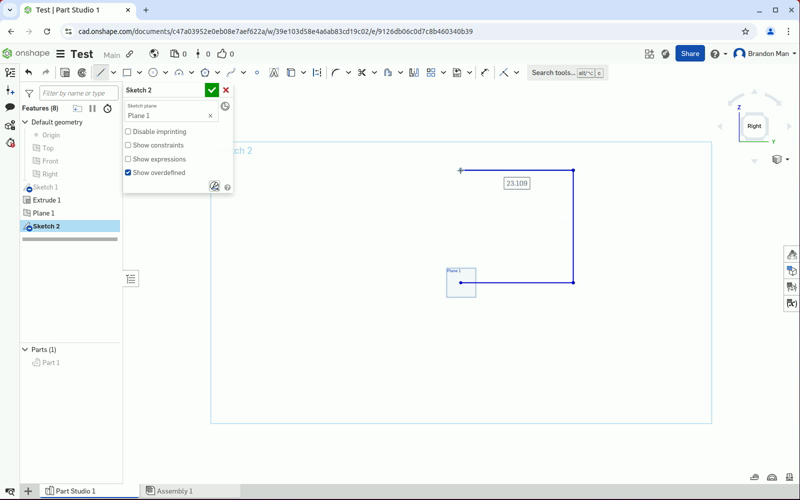
mouse_move(460, 282)
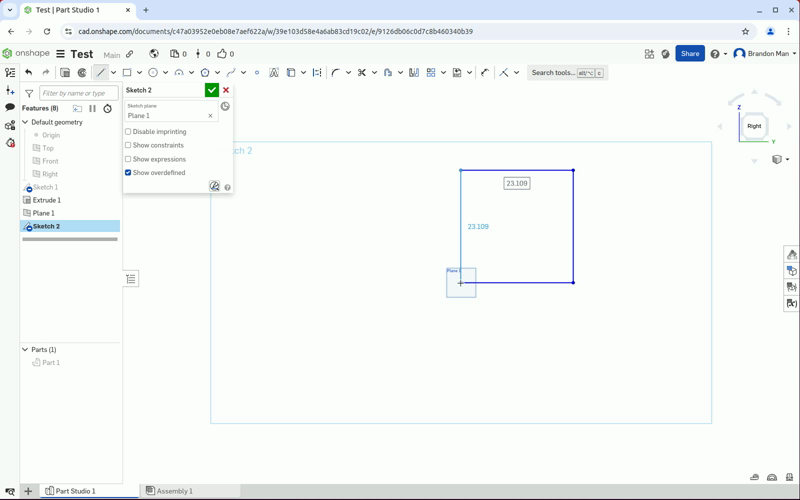
key_up(shift)
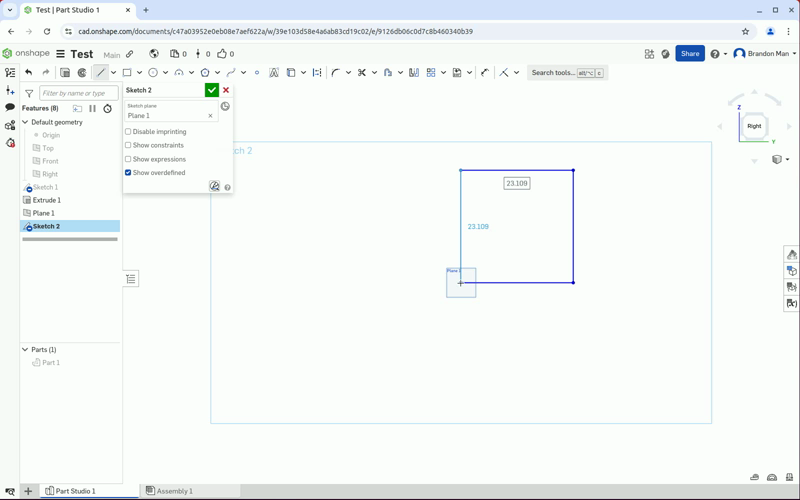
click(460, 282)
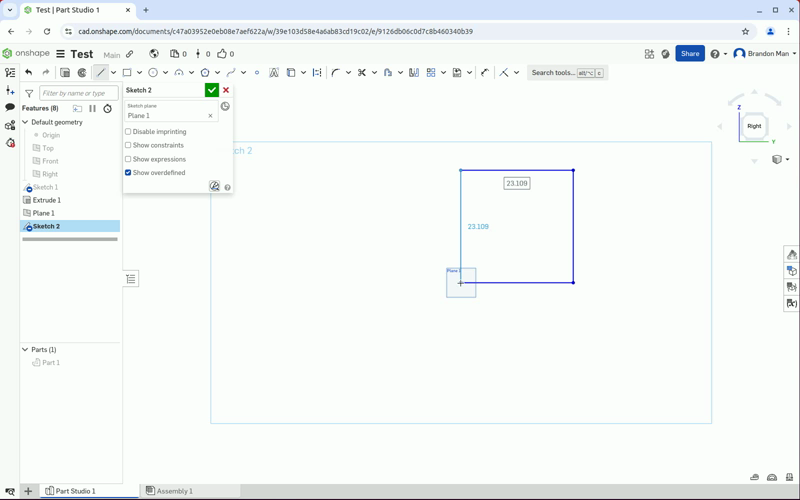
key(esc)
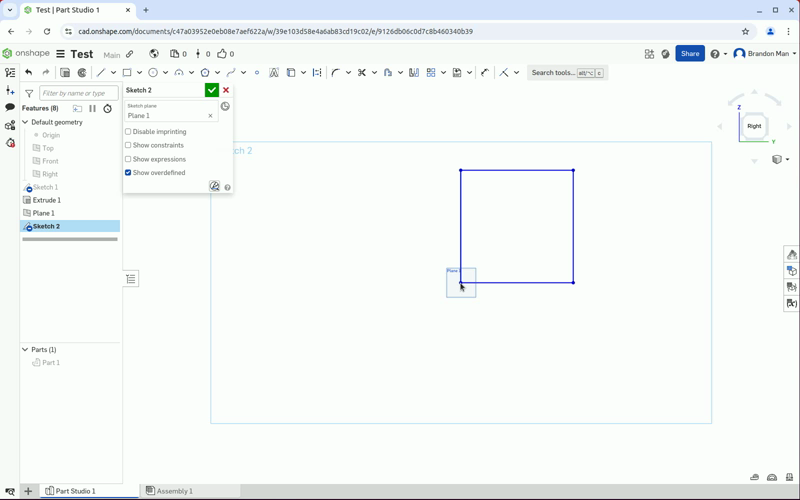
mouse_move(479, 257)
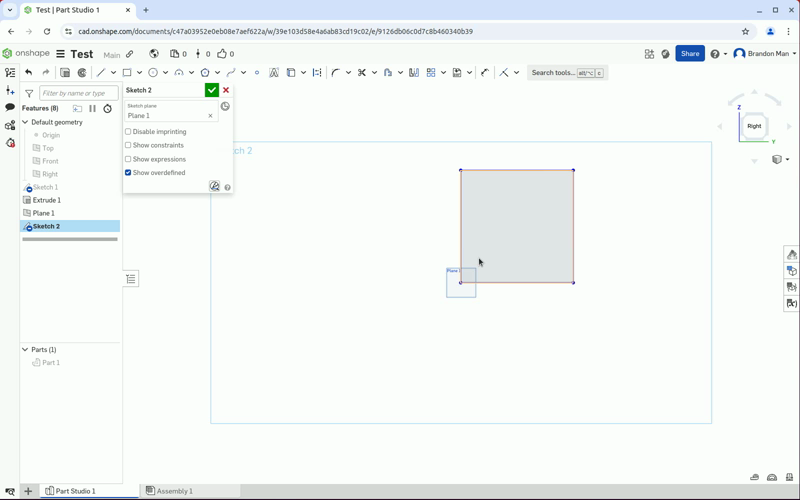
click(479, 257)
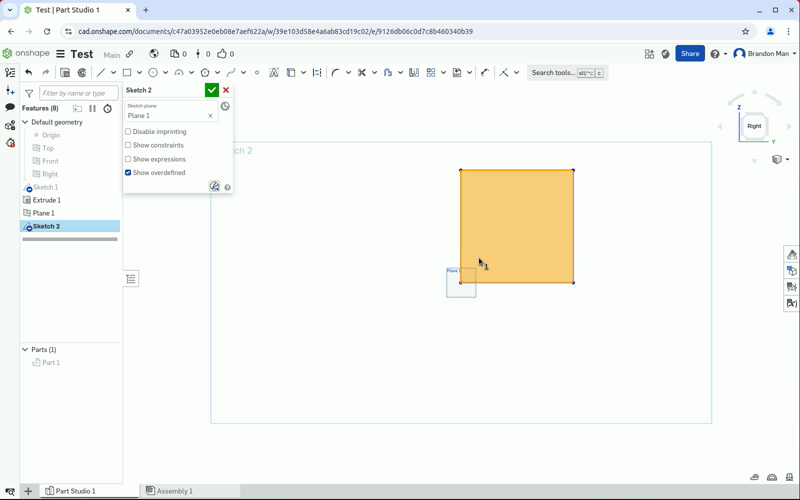
mouse_move(73, 352)
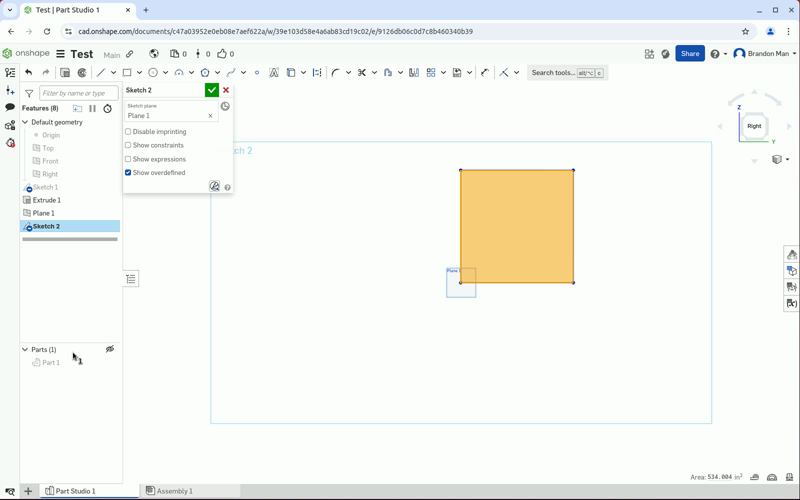
key(shift+y)
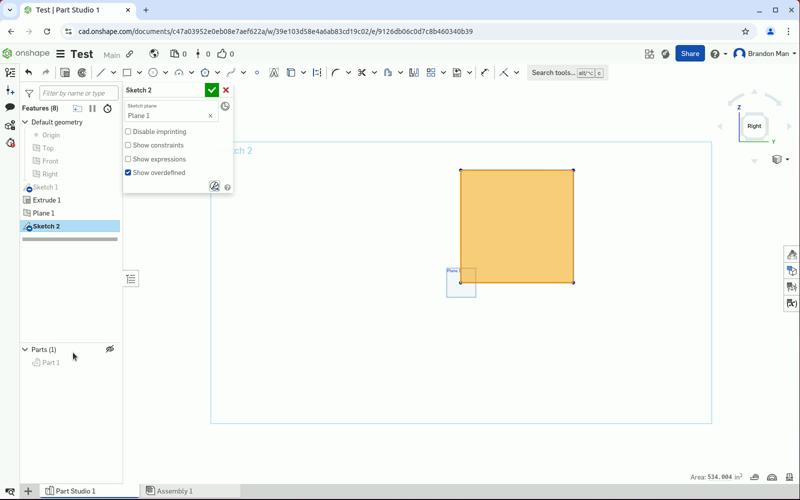
key(shift+e)
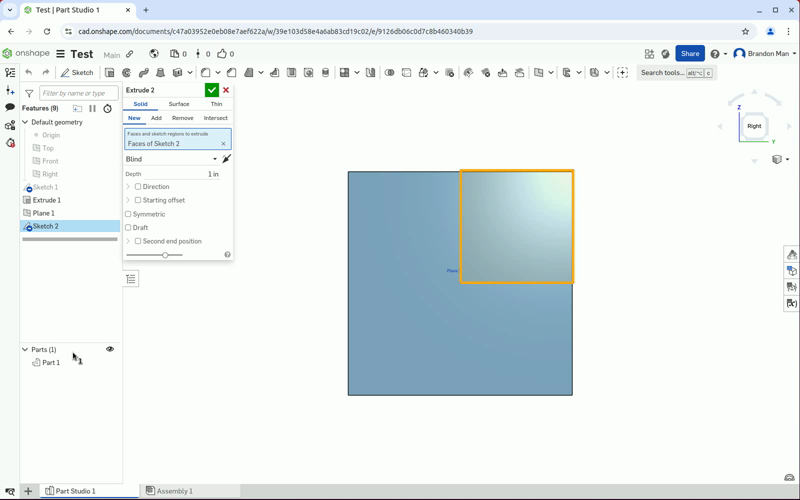
mouse_move(143, 106)
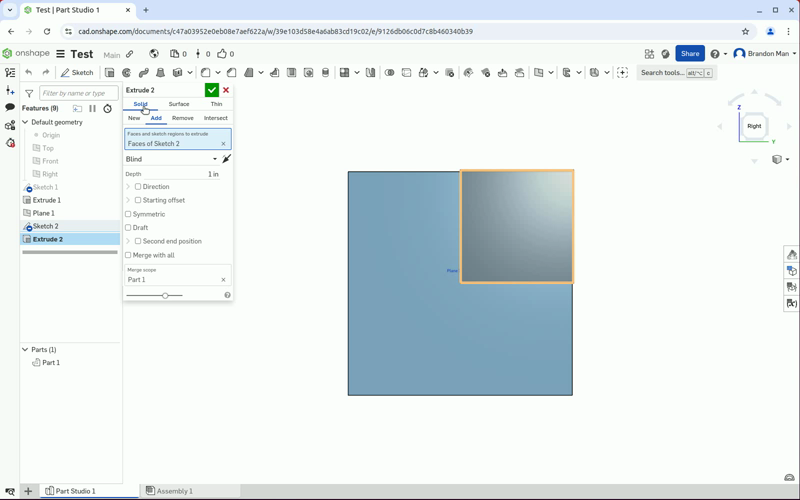
click(143, 106)
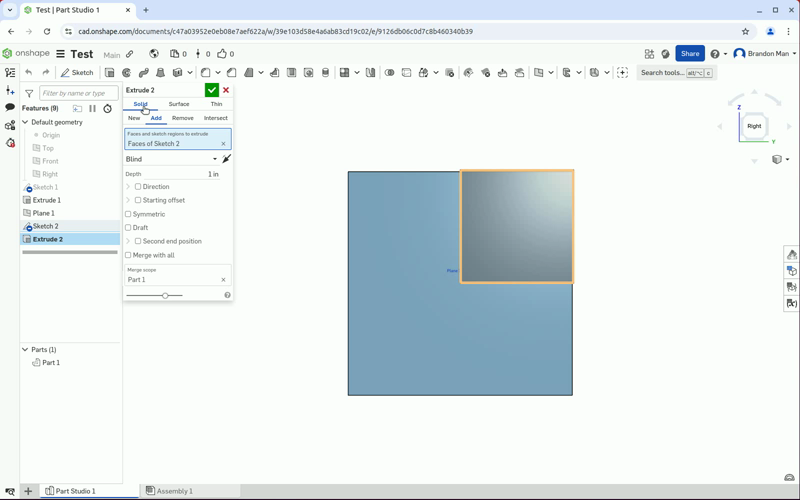
mouse_move(186, 120)
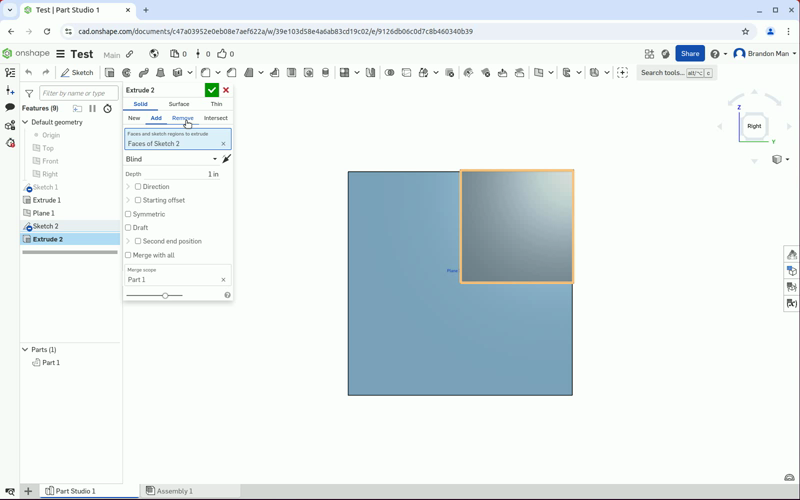
click(186, 120)
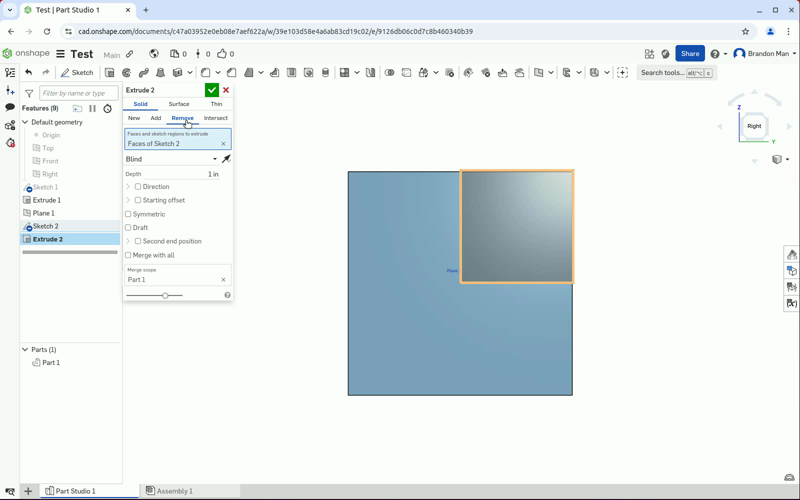
key(tab, 4)
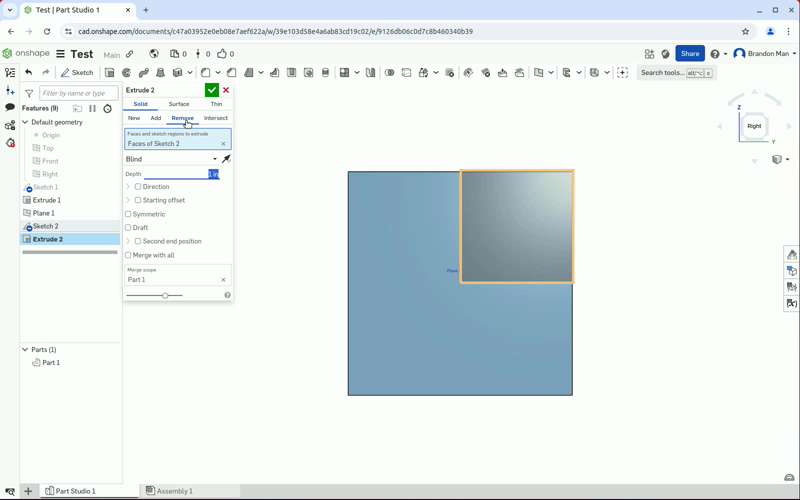
text(15.405)
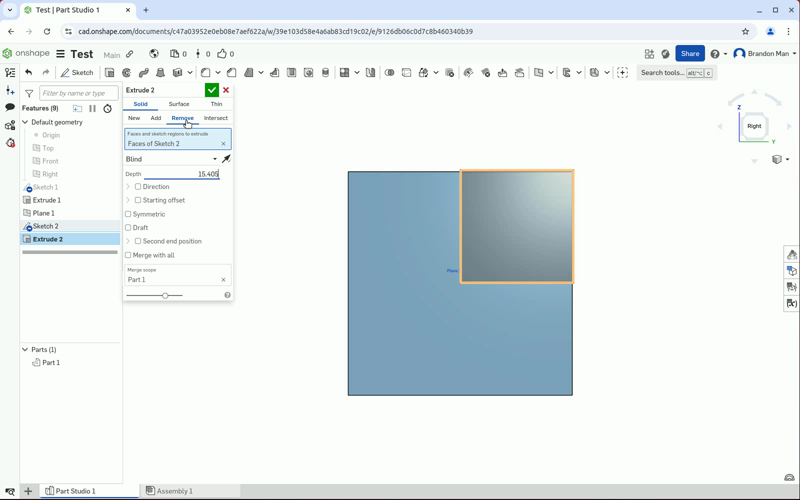
key(tab, 6)
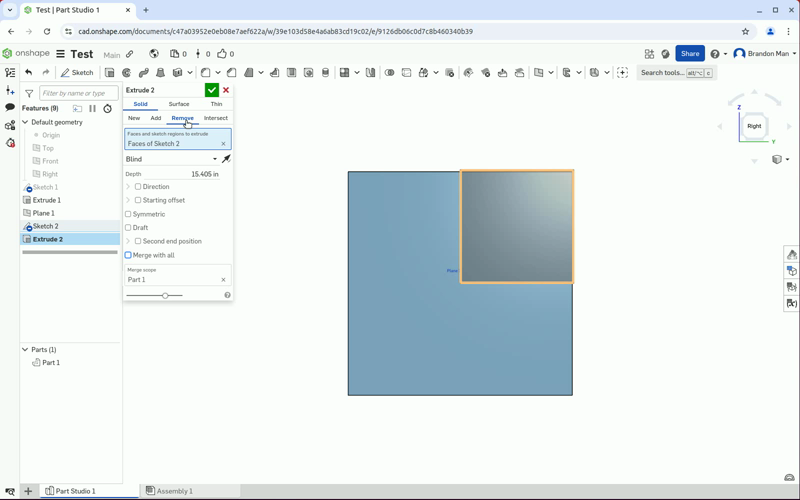
key(space)
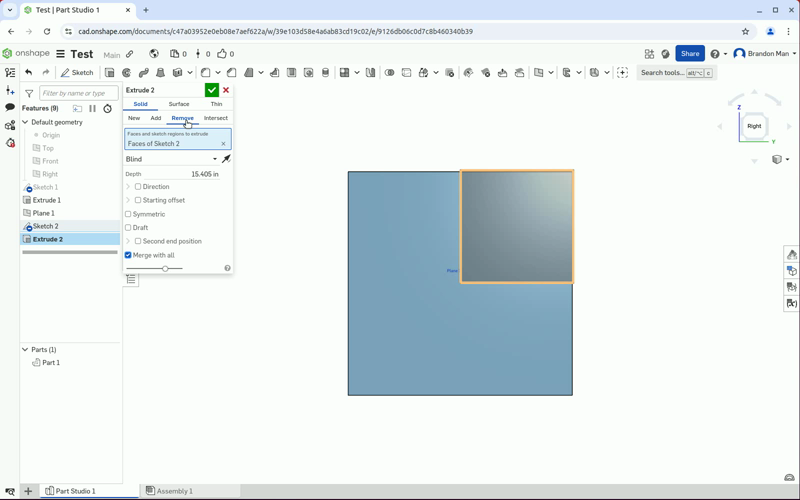
key(enter)
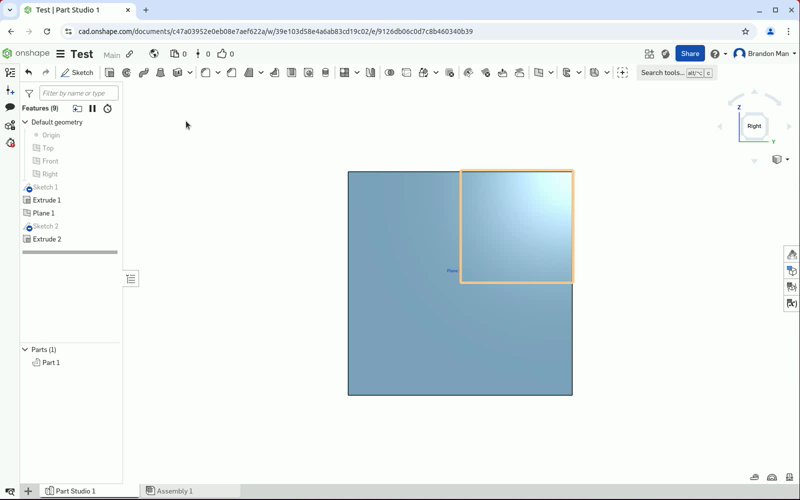
key(shift+h)
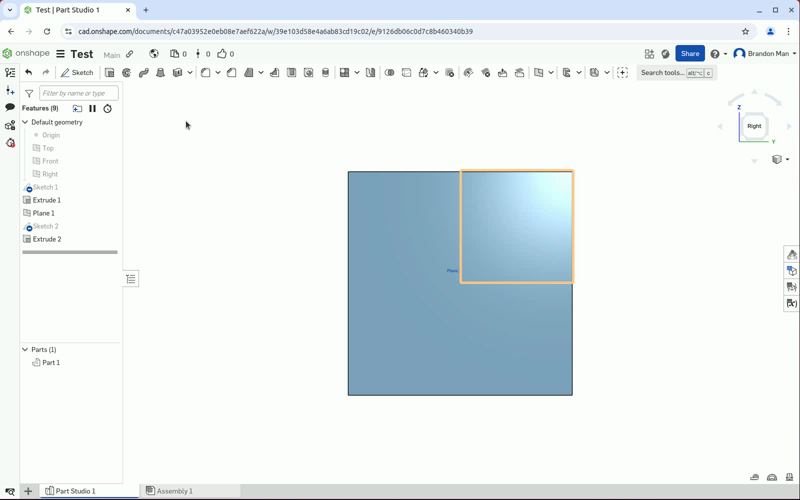
key(shift+h)
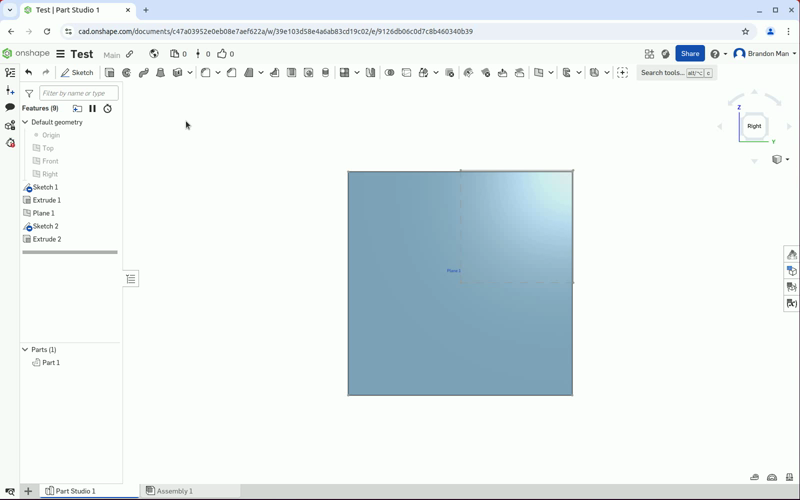
key(shift+7)
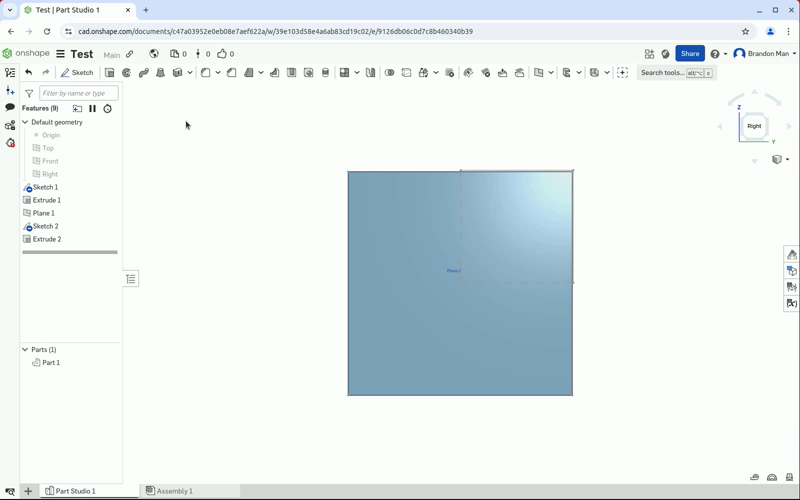
key(right, 2)
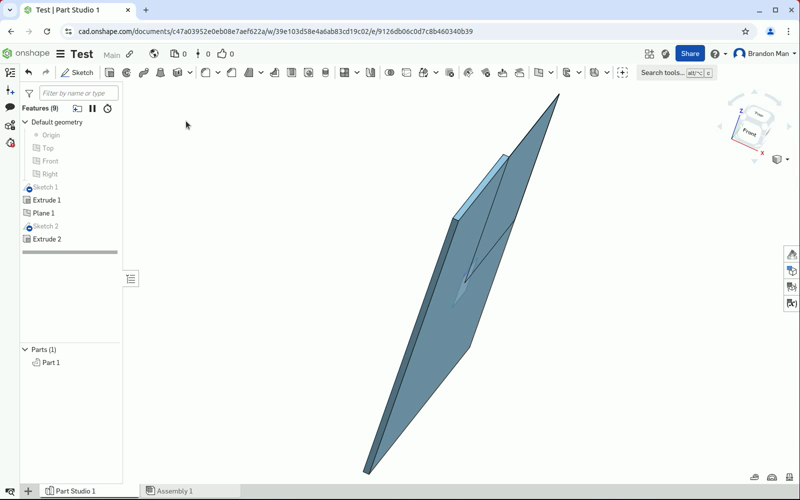
key(down, 2)
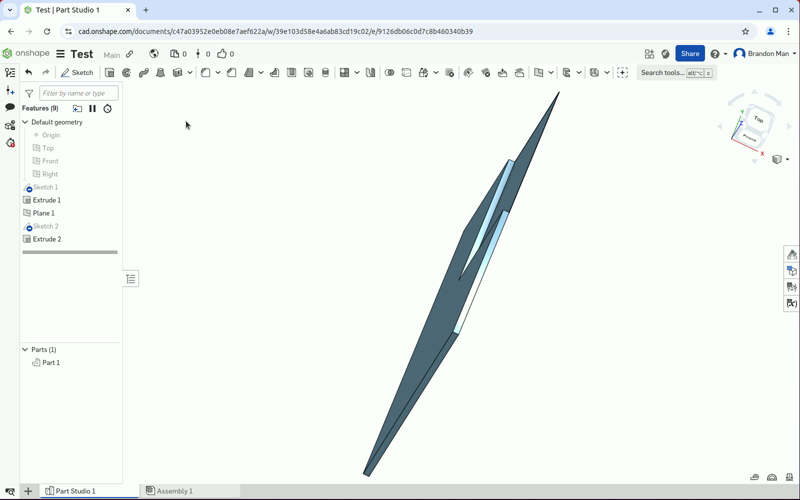
key(up, 2)
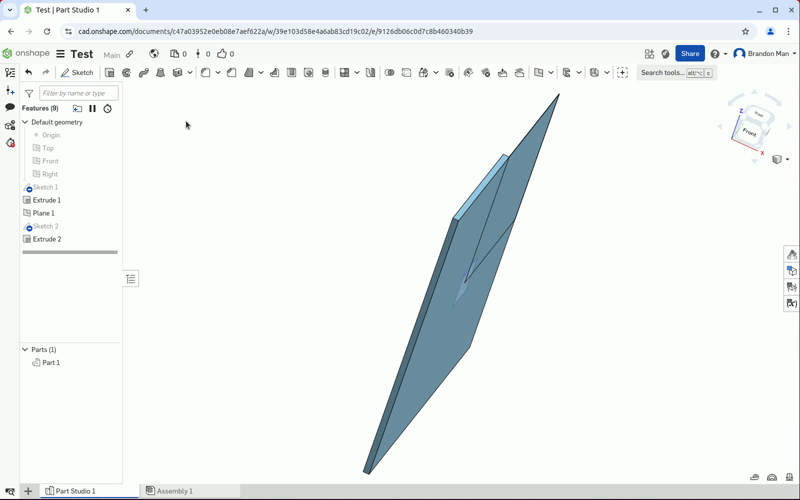
key(left, 2)
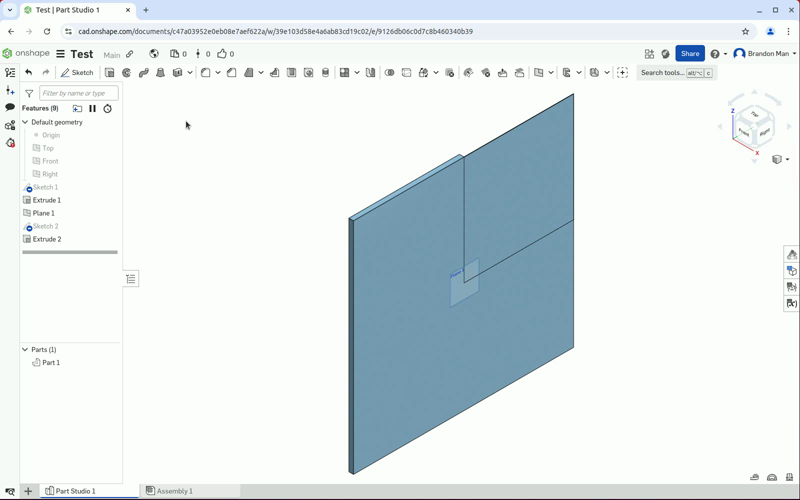
mouse_move(73, 189)
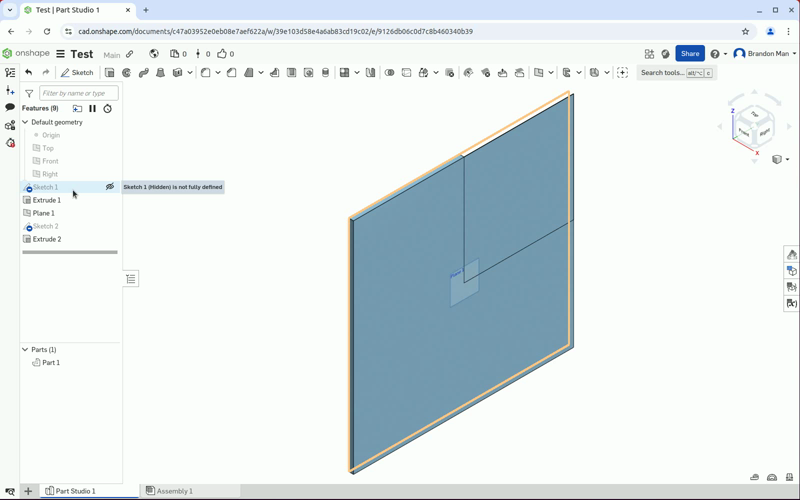
click(73, 189)